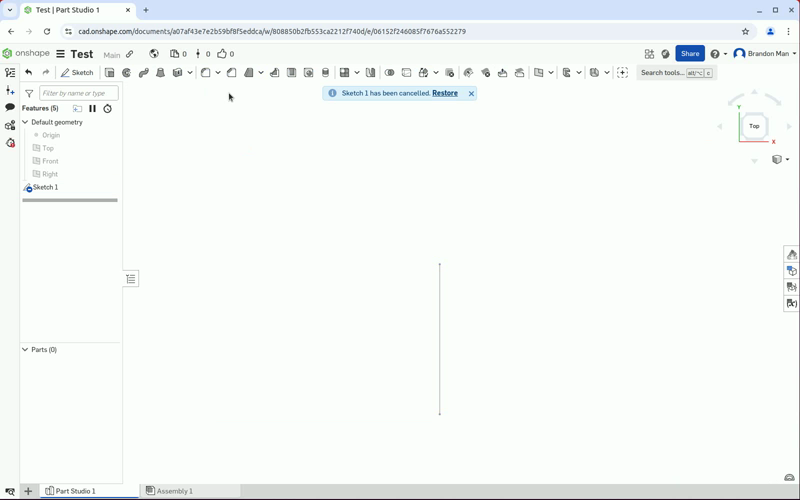
key(shift+h)
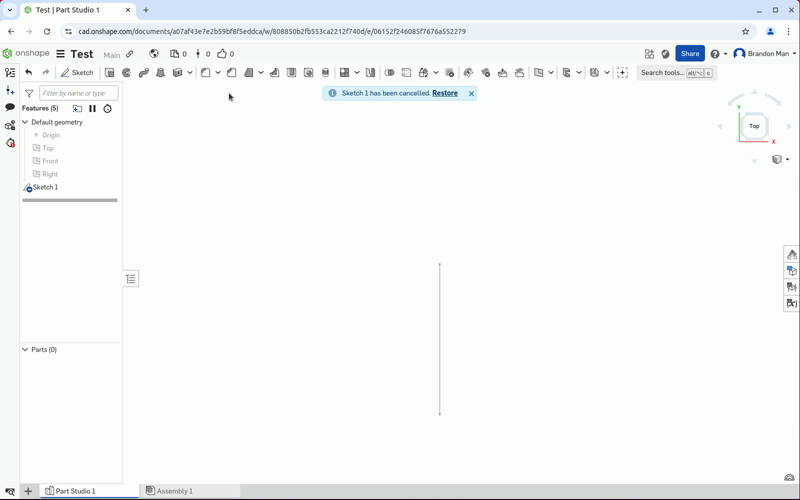
key(shift+s)
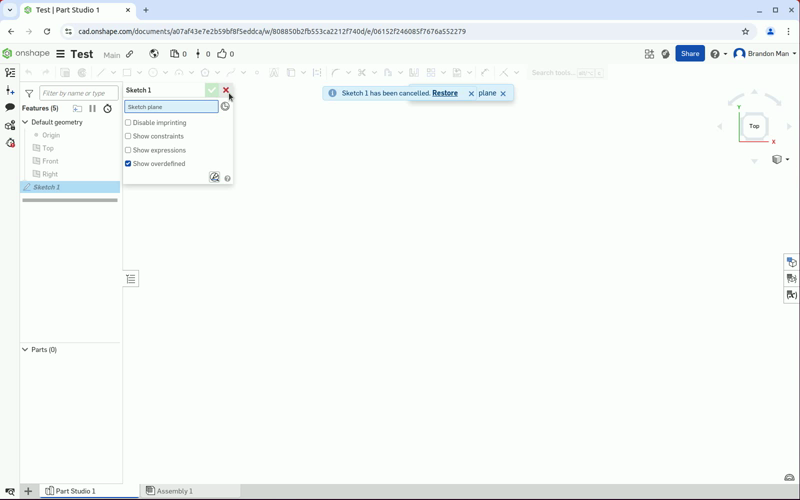
mouse_move(73, 150)
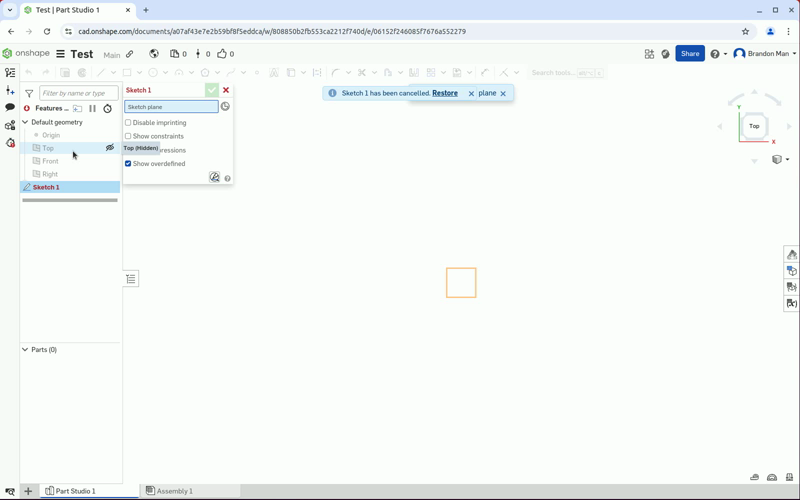
click(73, 150)
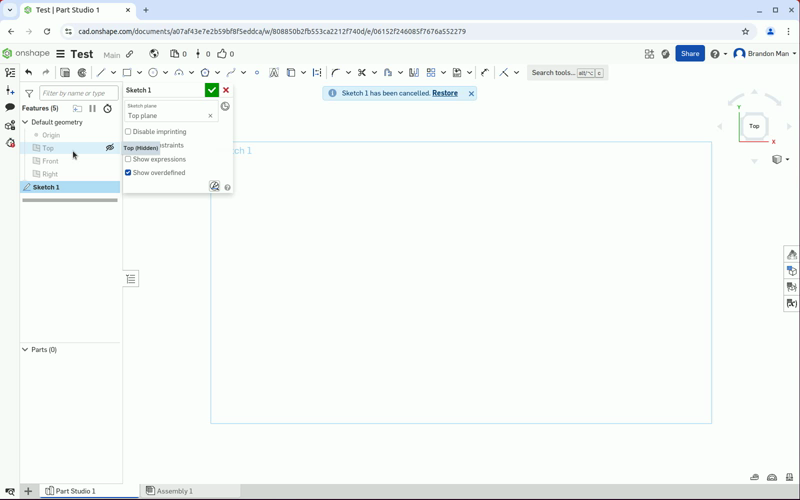
mouse_move(73, 352)
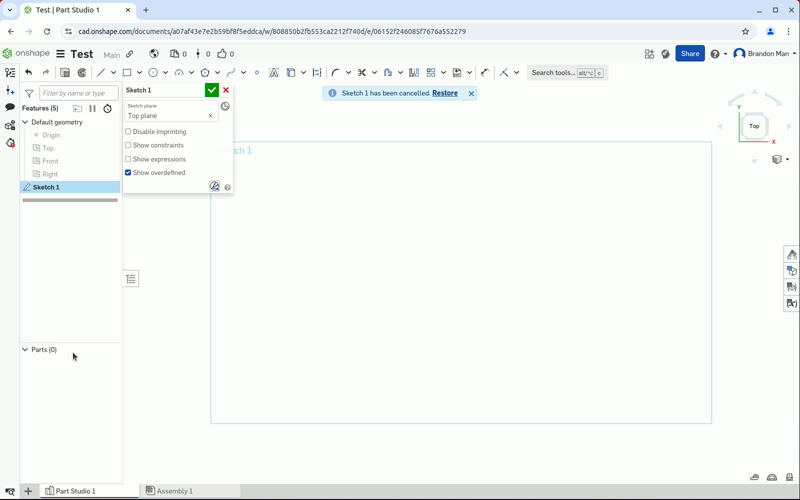
key(y)
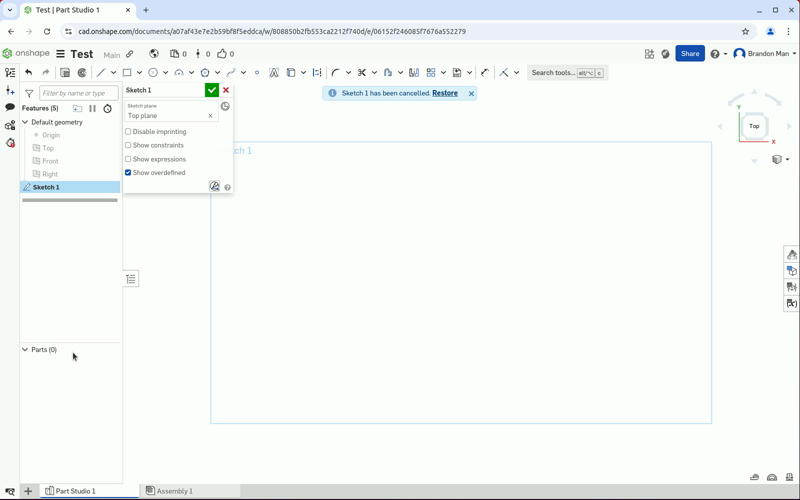
key(c)
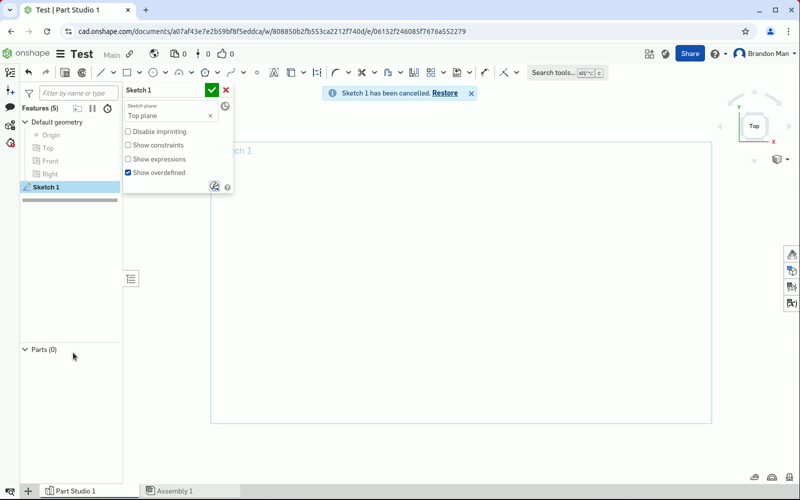
key_down(shift)
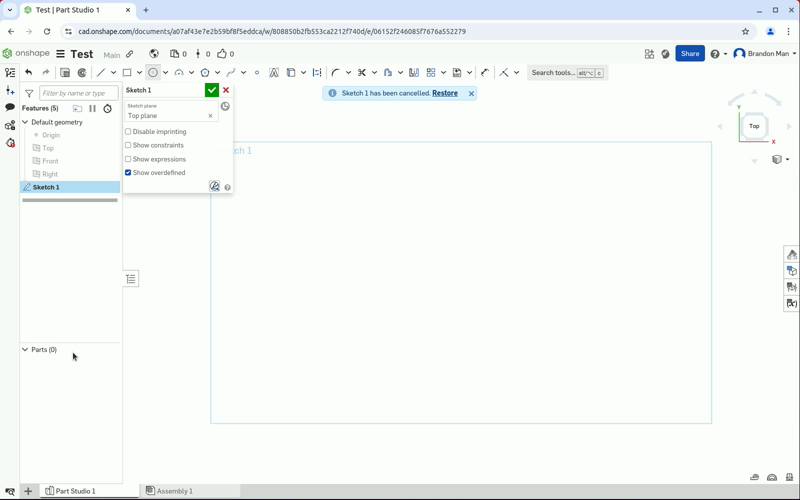
mouse_move(406, 238)
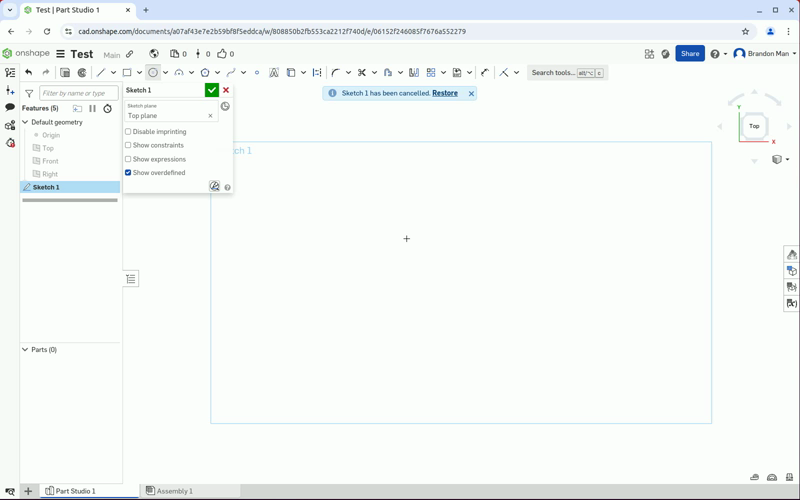
click(406, 238)
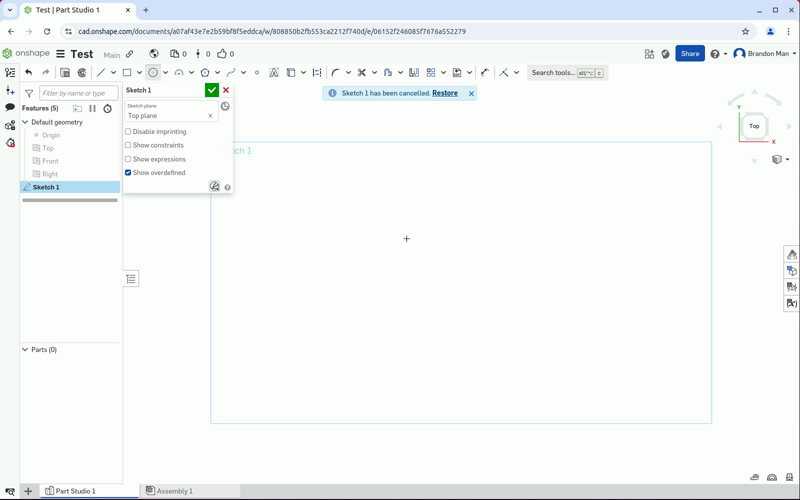
key_up(shift)
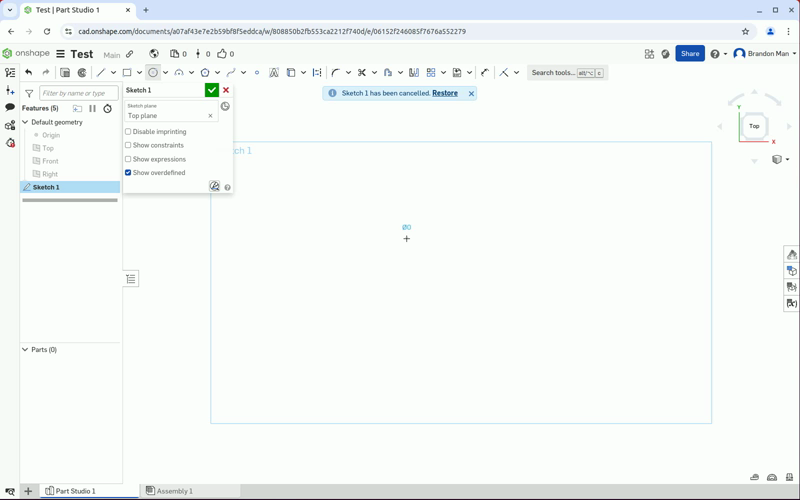
mouse_move(462, 238)
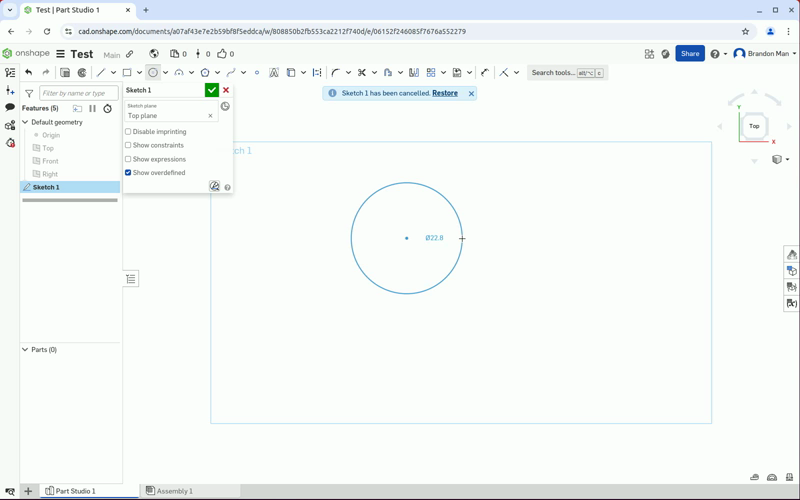
click(462, 238)
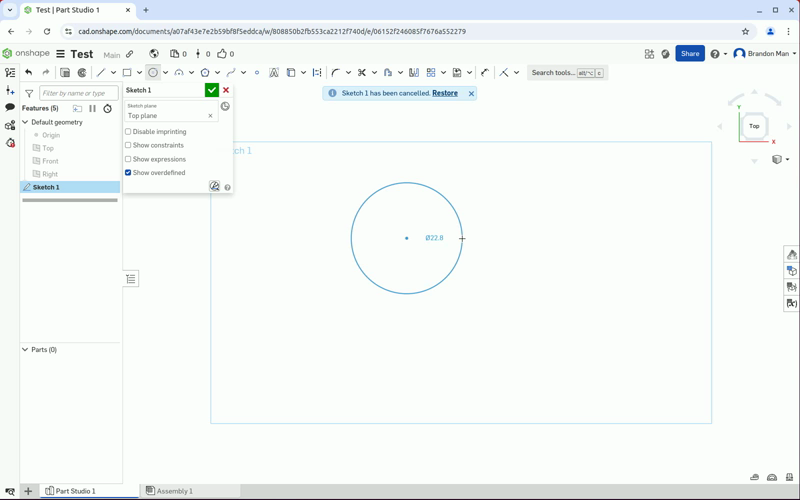
key(esc)
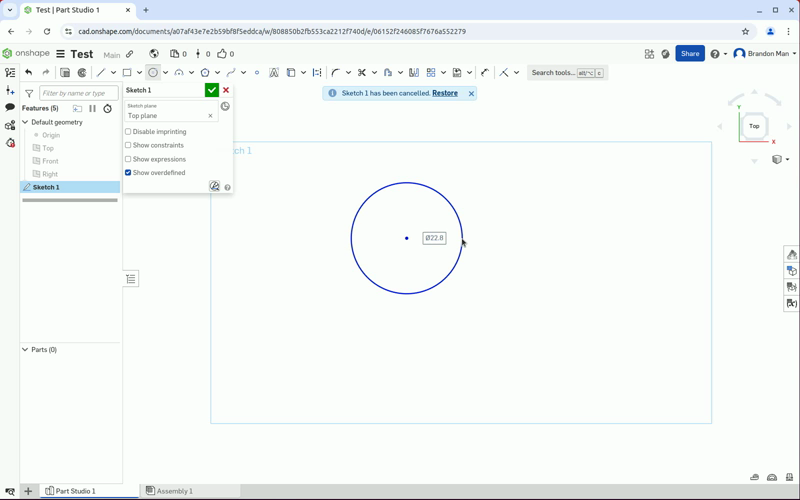
mouse_move(429, 222)
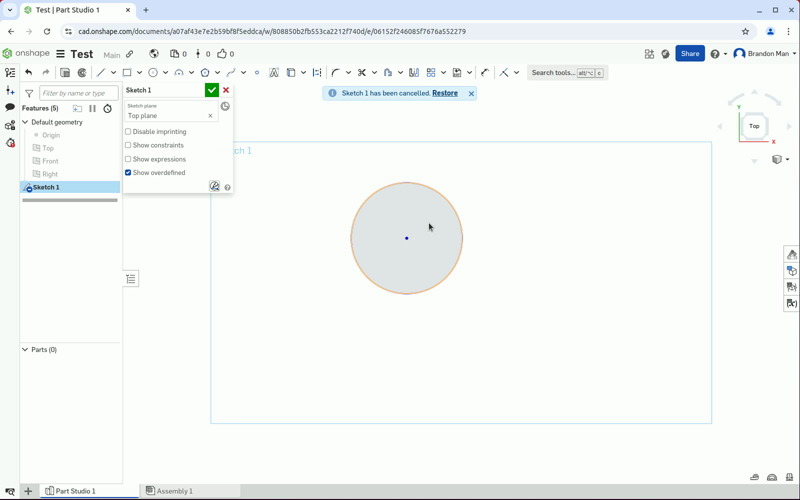
click(429, 222)
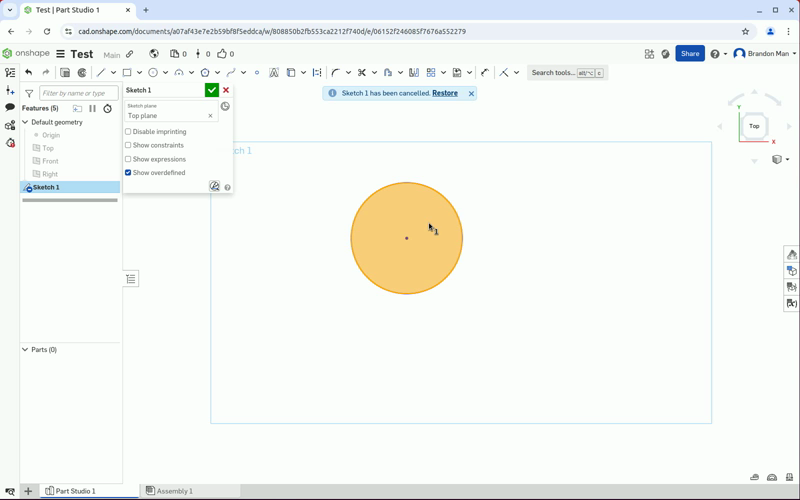
mouse_move(73, 352)
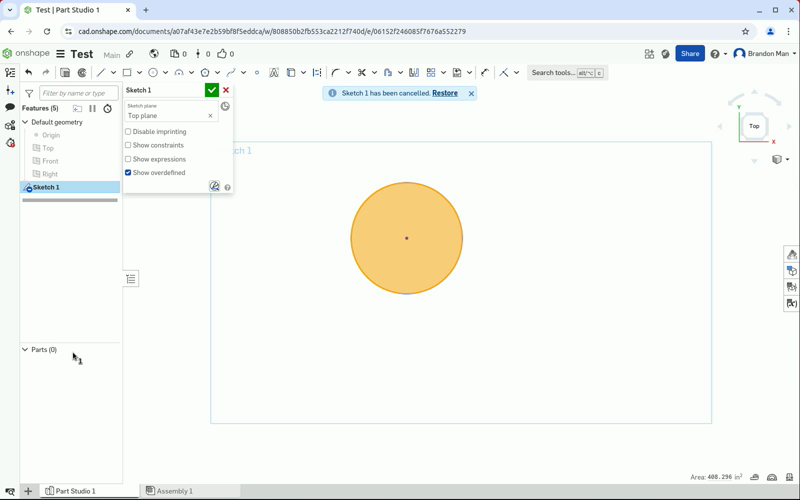
key(shift+y)
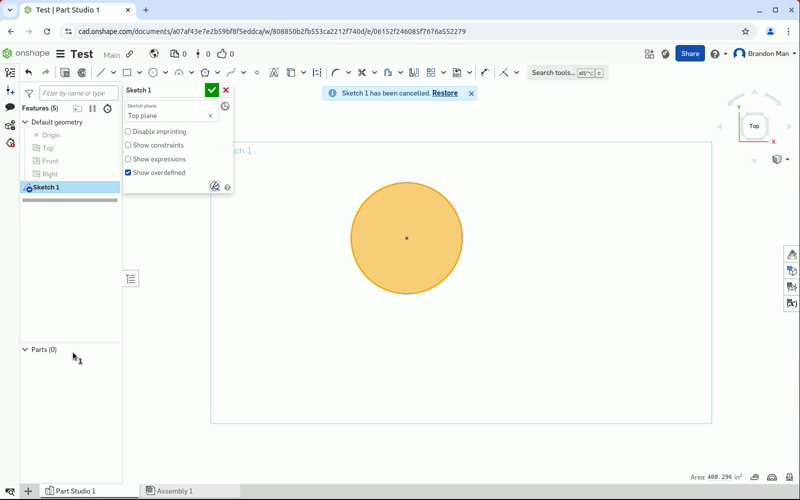
key(shift+e)
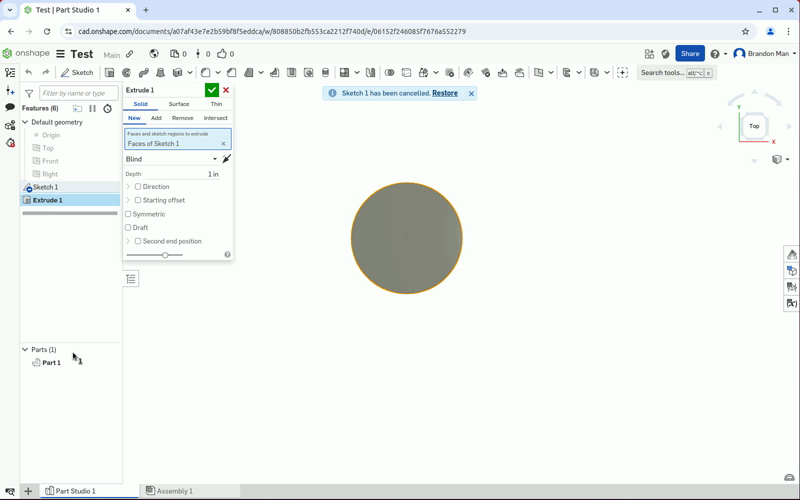
mouse_move(143, 106)
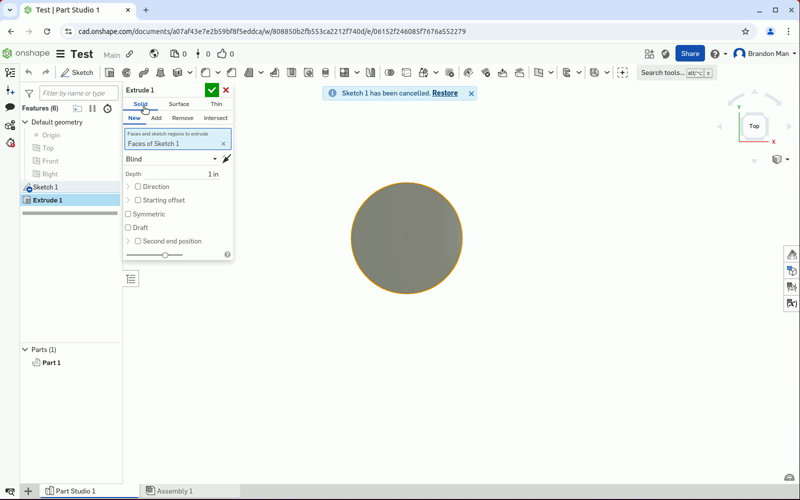
click(143, 106)
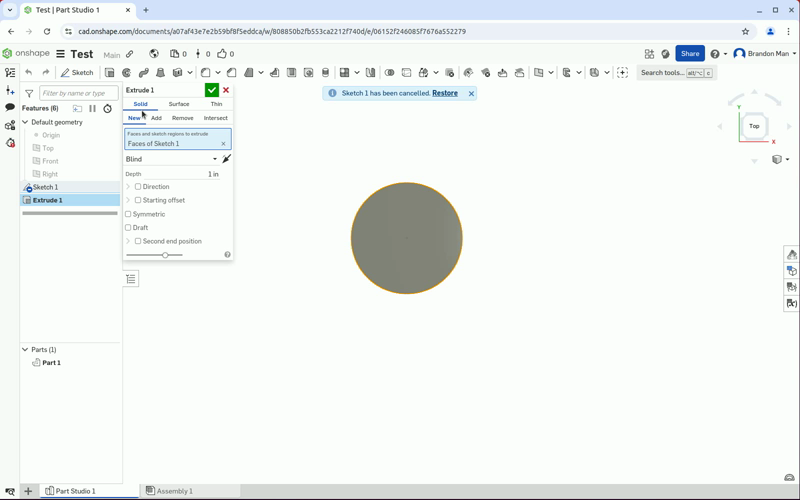
mouse_move(137, 120)
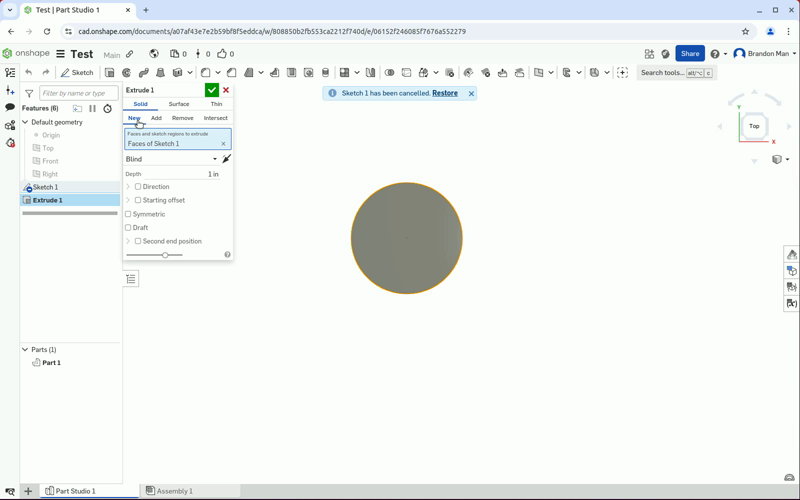
click(137, 120)
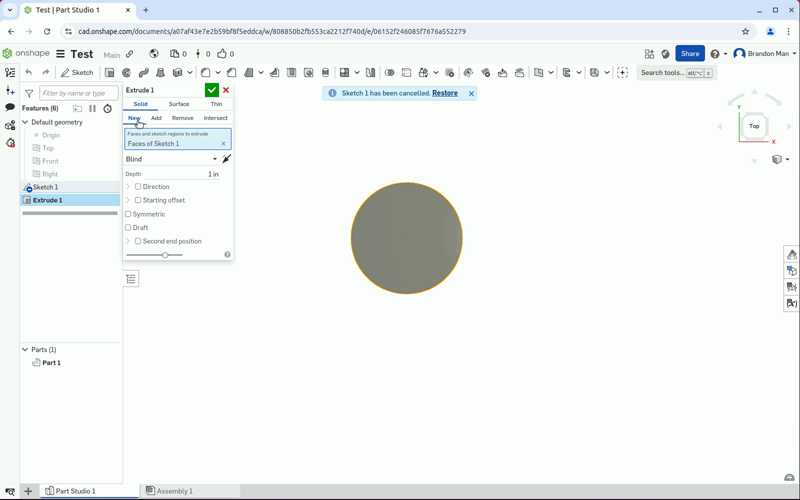
key(tab, 4)
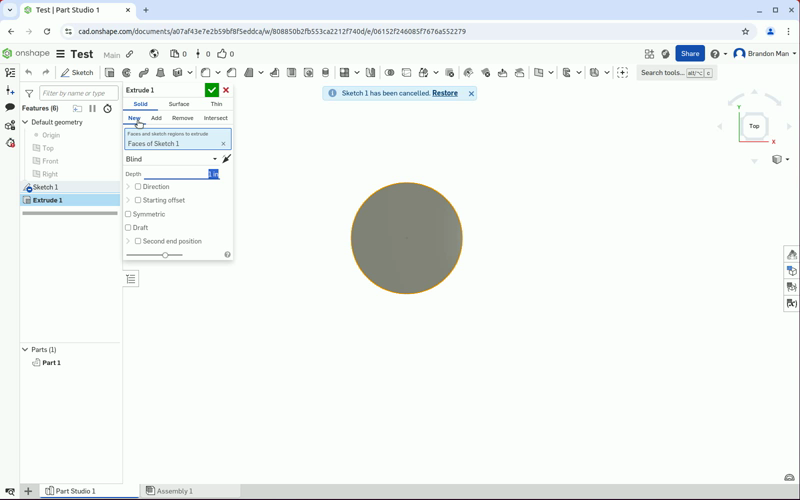
text(18.053)
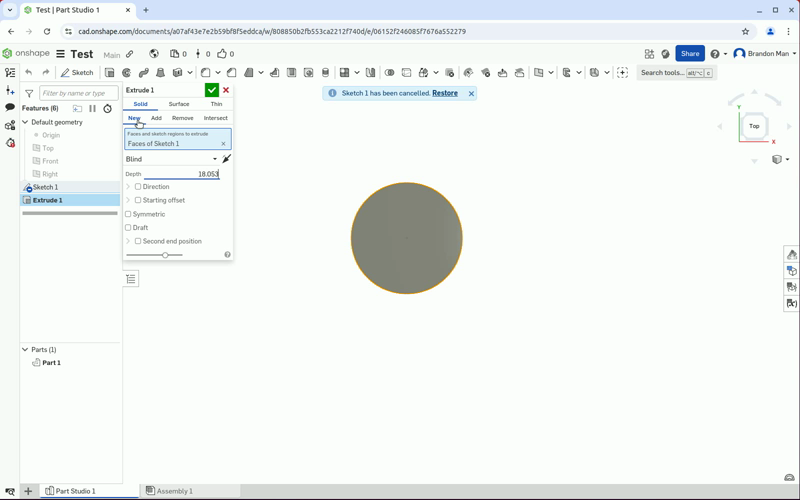
key(enter)
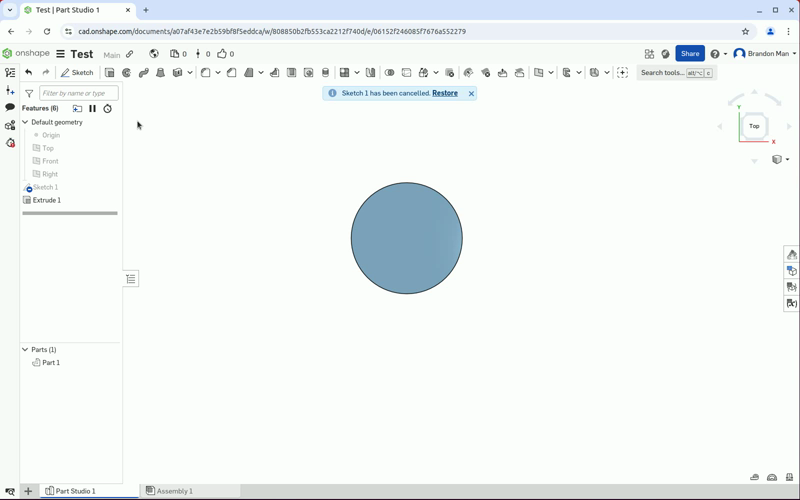
key(shift+h)
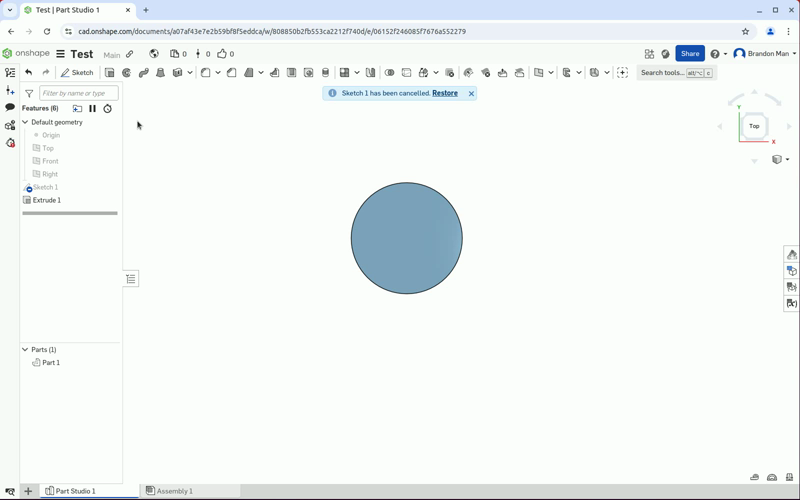
key(shift+h)
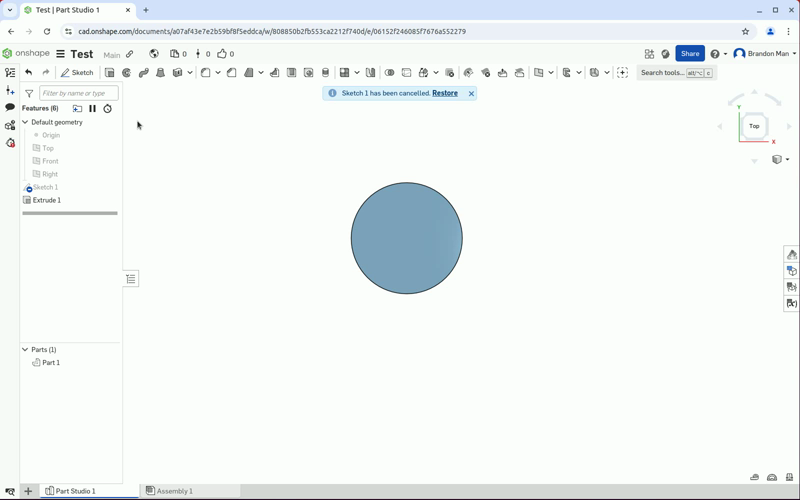
mouse_move(73, 189)
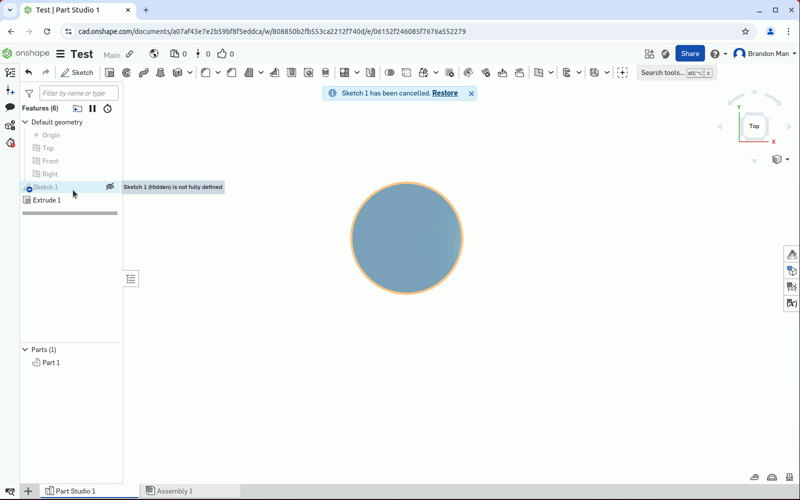
click(73, 189)
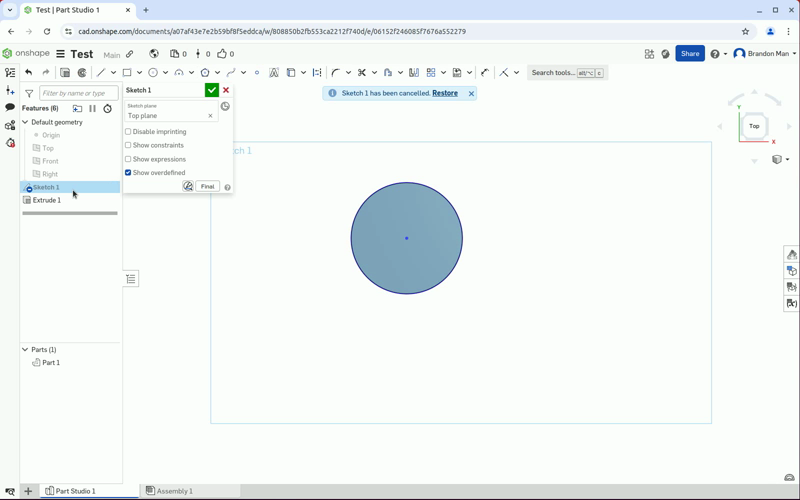
mouse_move(229, 92)
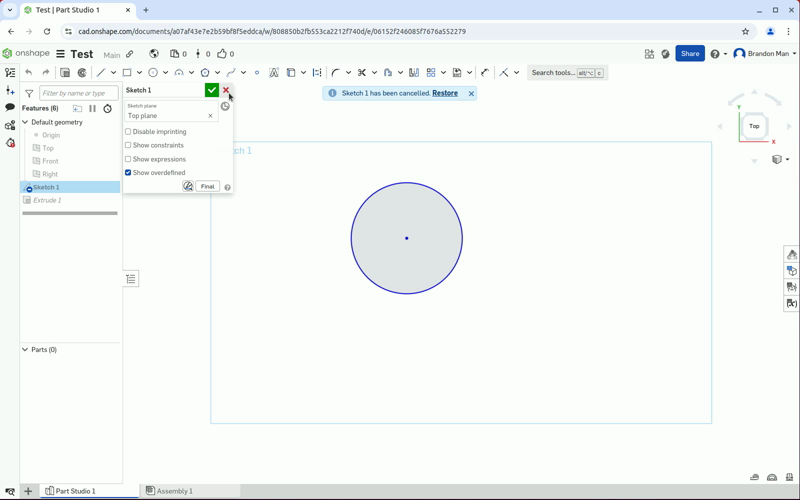
click(229, 92)
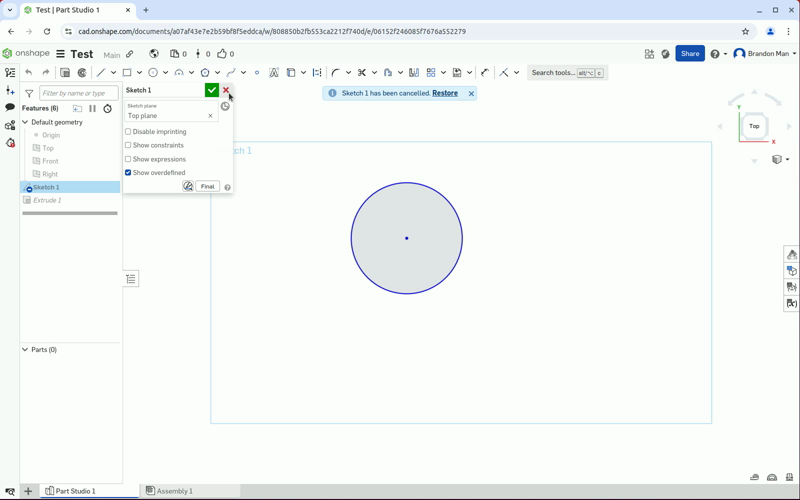
key(shift+s)
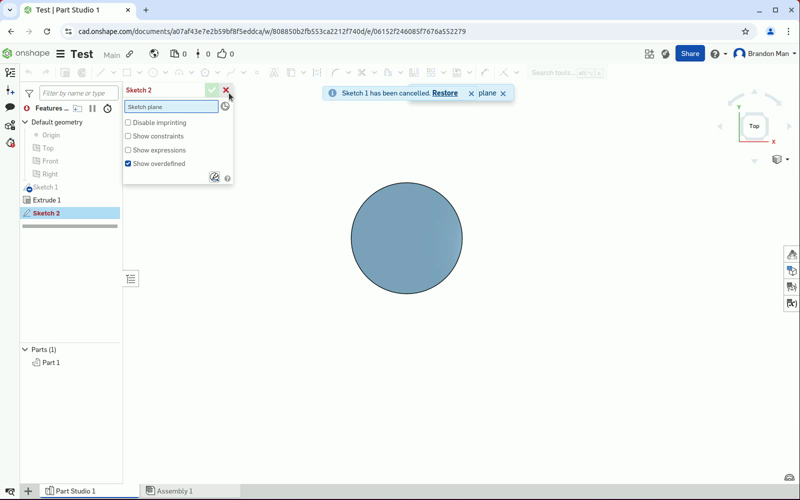
mouse_move(73, 150)
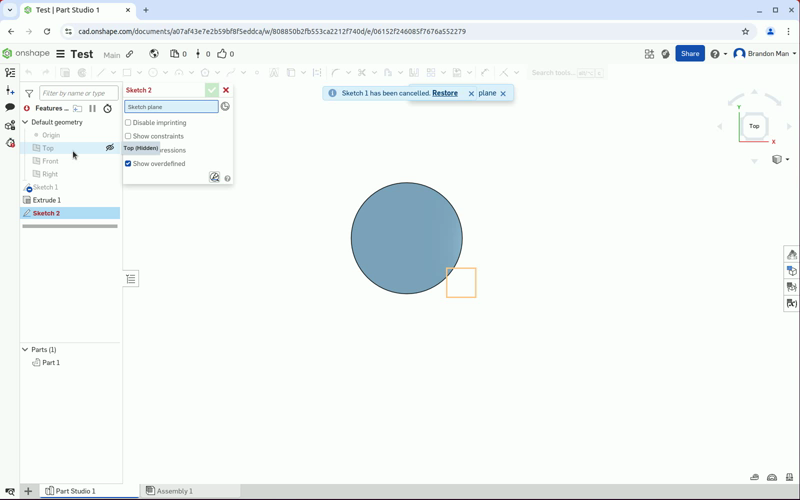
click(73, 150)
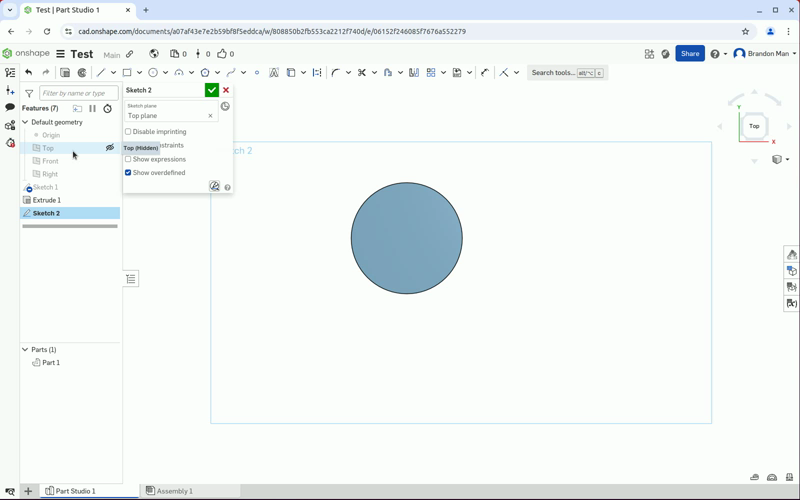
mouse_move(73, 352)
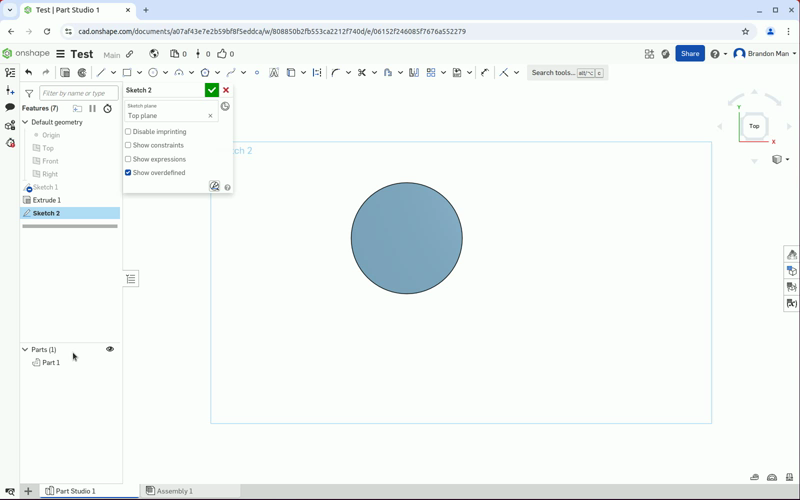
key(y)
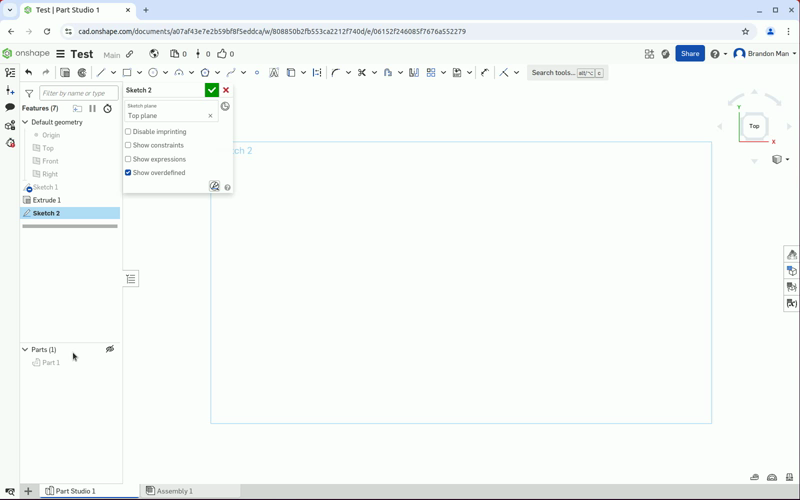
key(c)
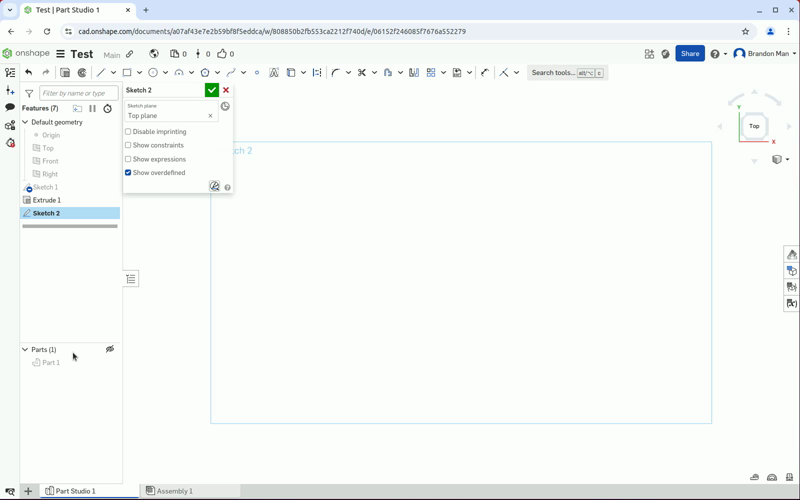
key_down(shift)
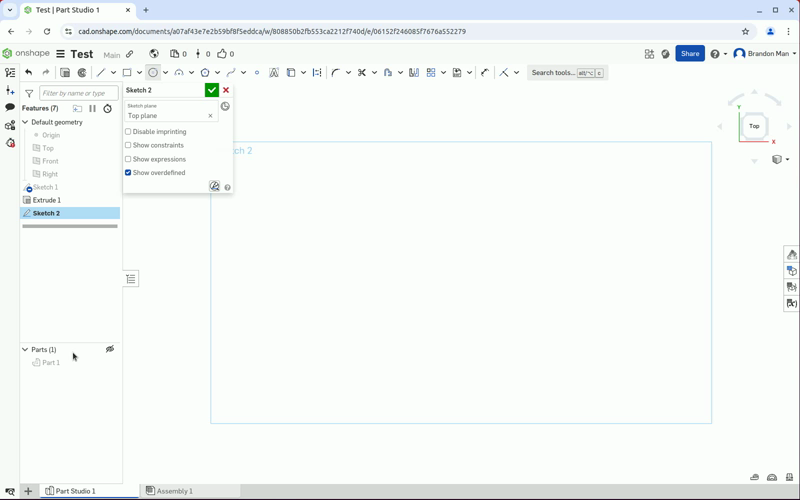
mouse_move(407, 238)
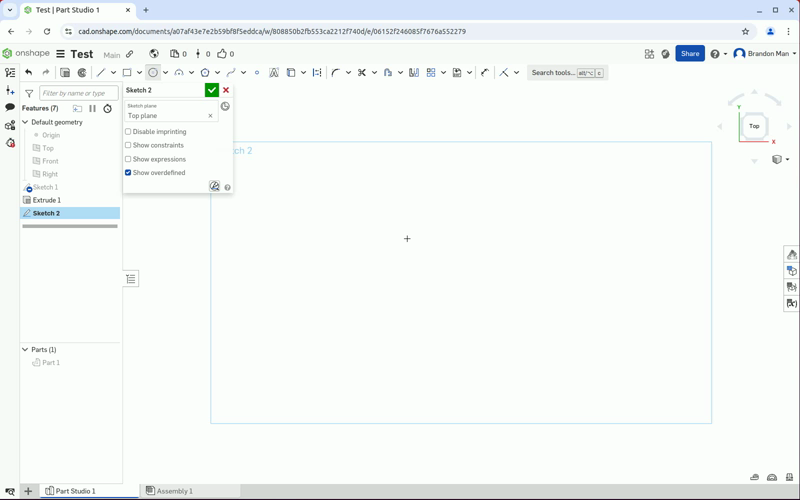
click(407, 238)
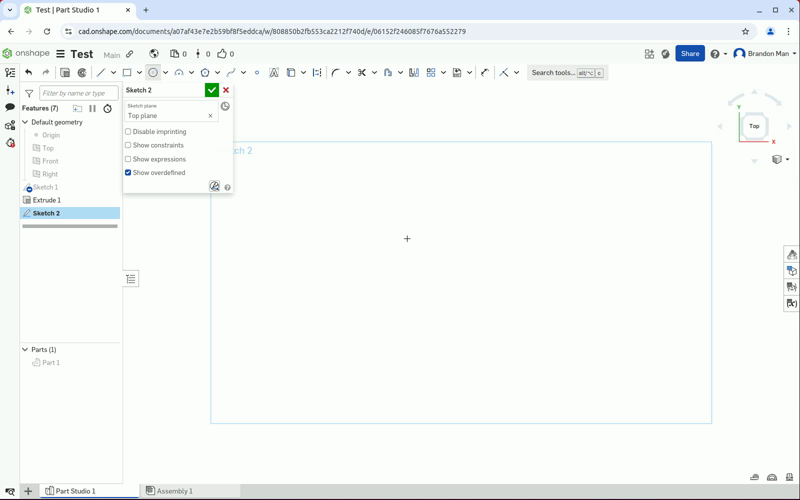
key_up(shift)
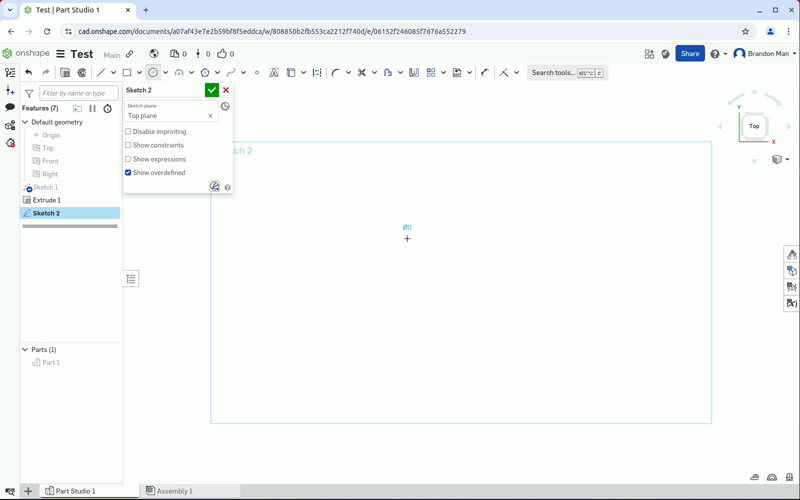
mouse_move(466, 238)
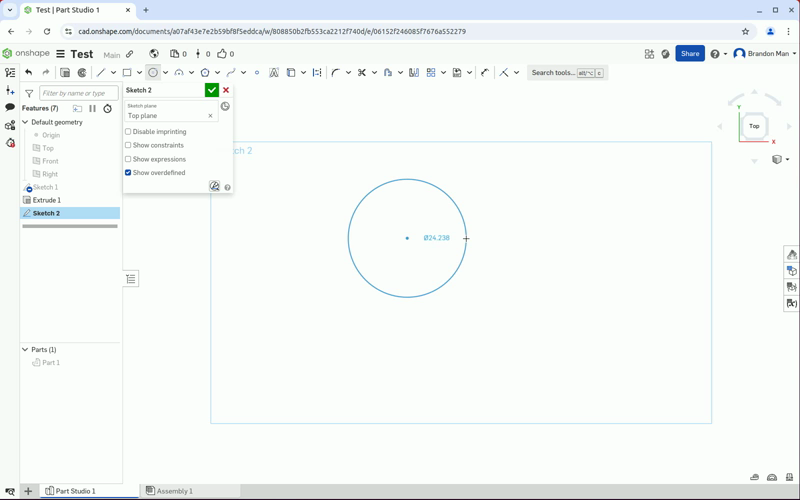
click(466, 238)
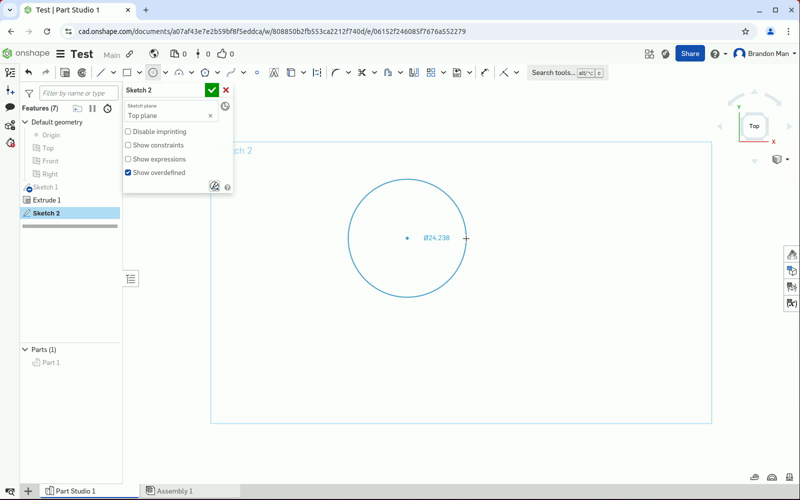
key(esc)
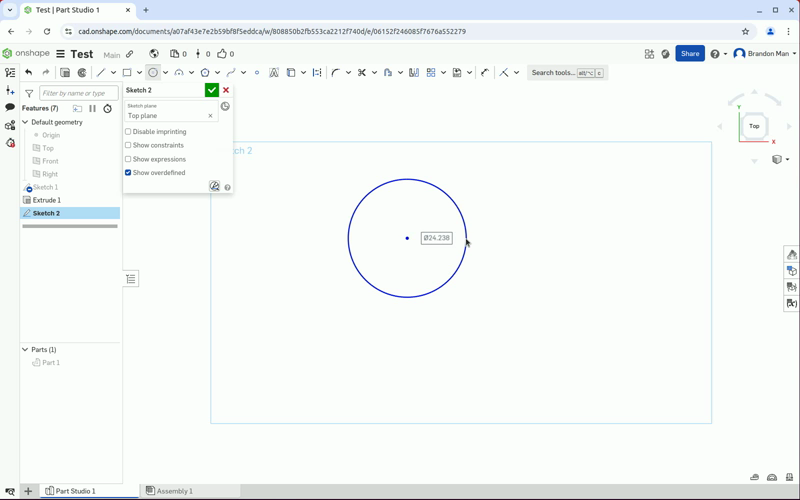
key(c)
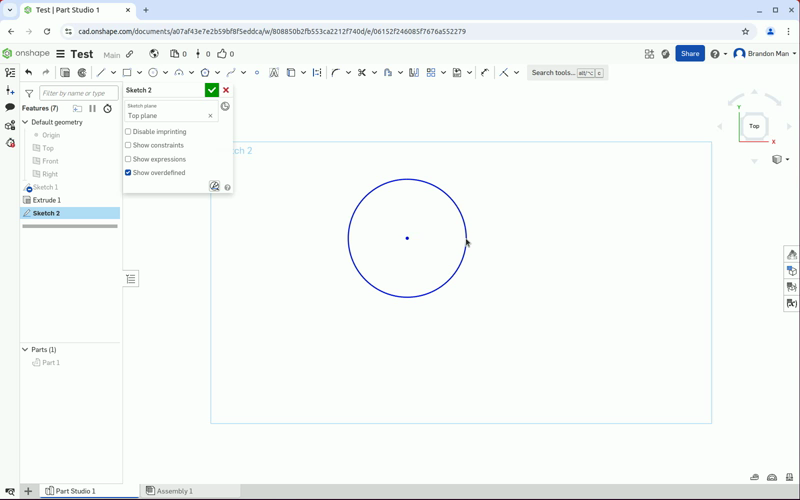
key_down(shift)
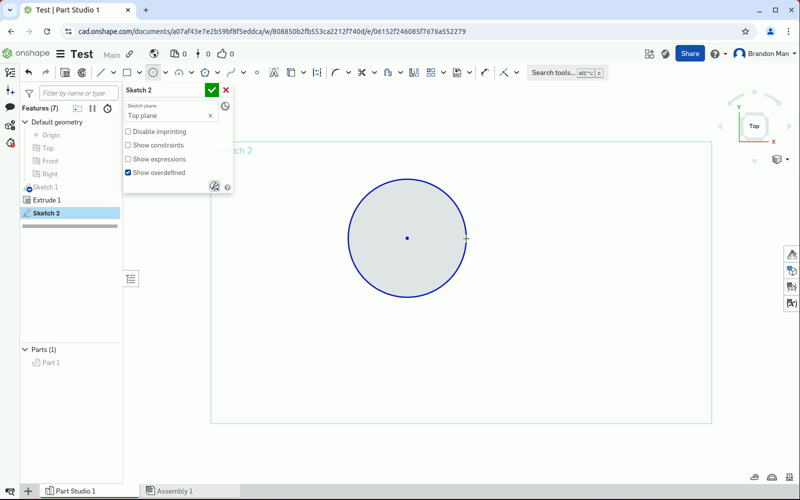
mouse_move(407, 238)
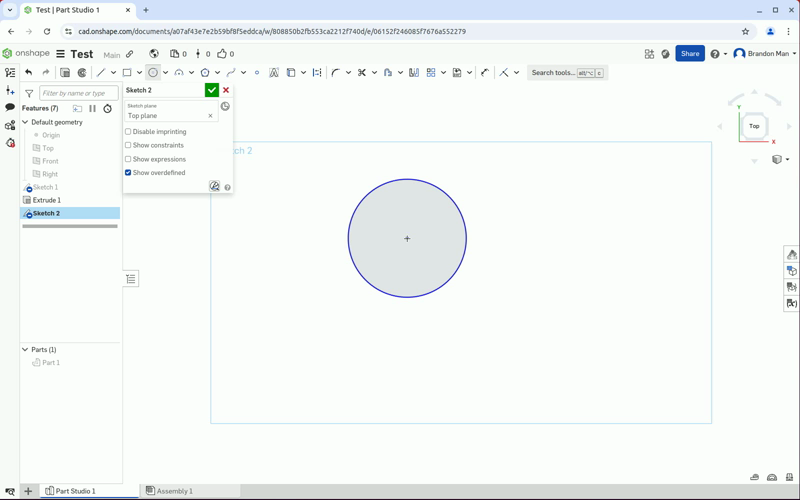
click(407, 238)
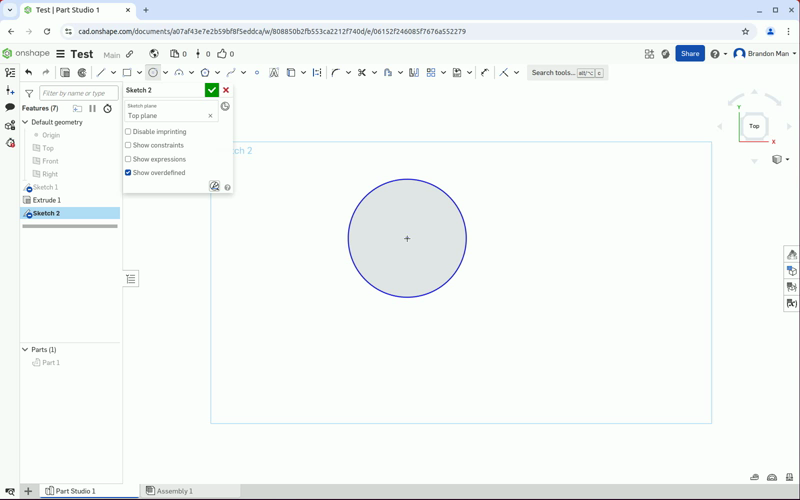
key_up(shift)
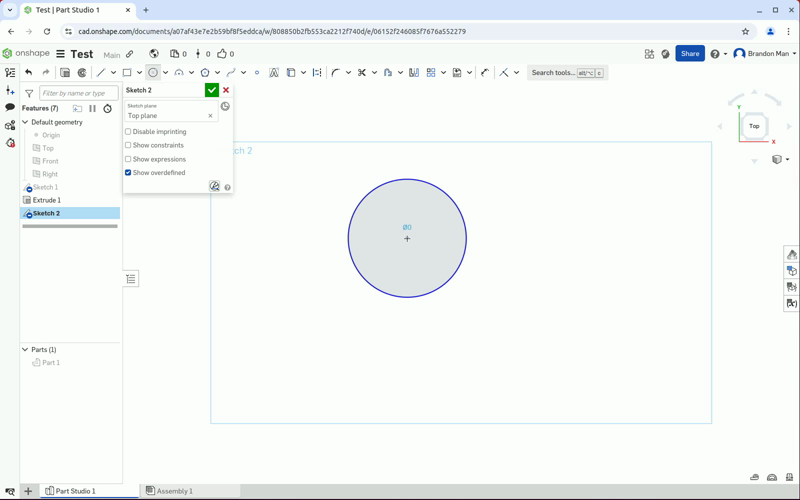
mouse_move(462, 238)
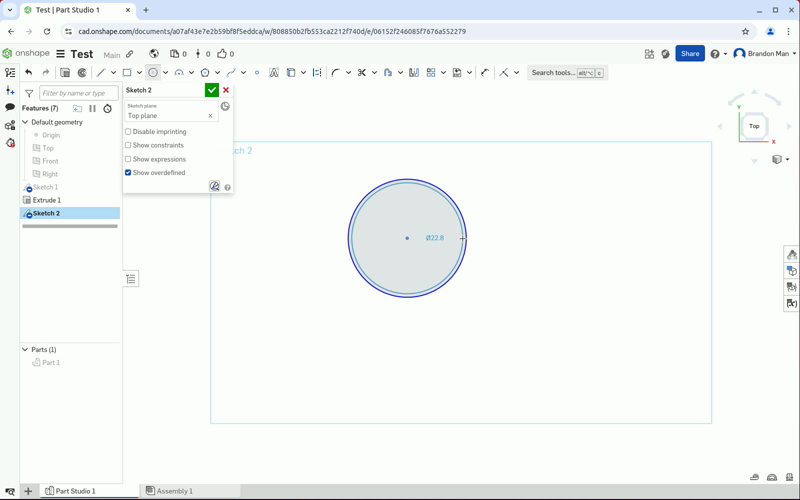
scroll(6)
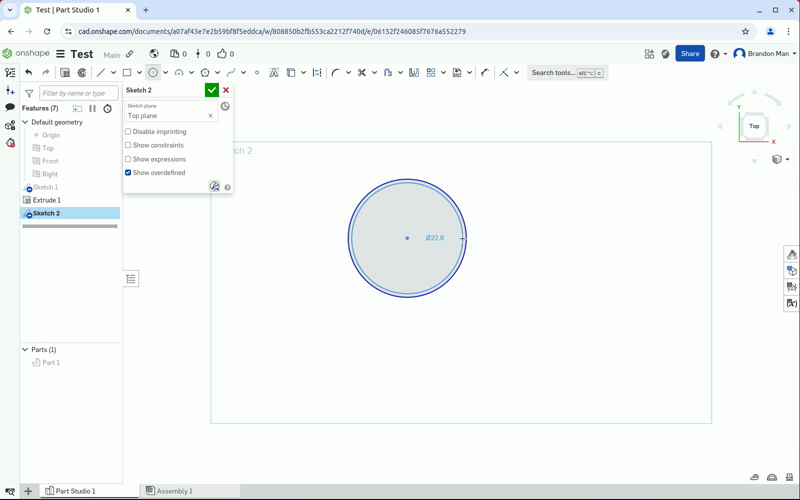
scroll(6)
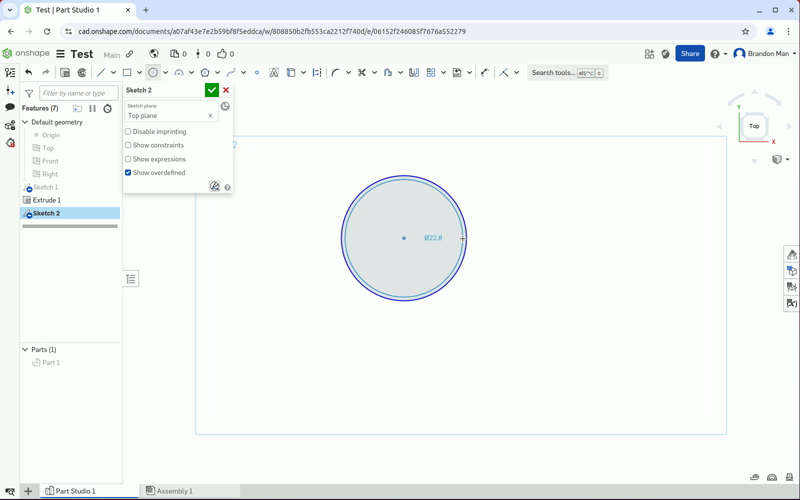
scroll(6)
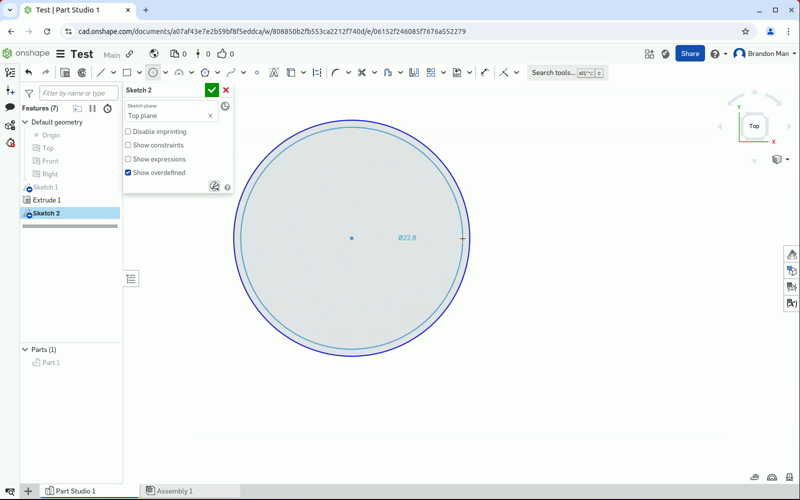
scroll(6)
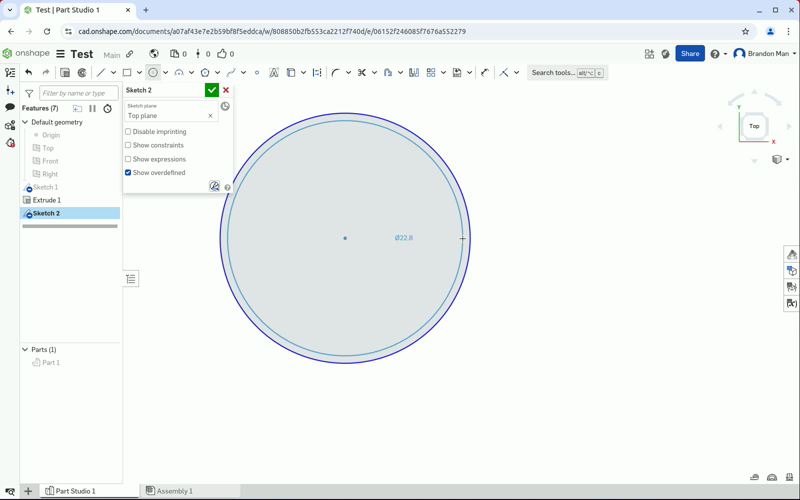
scroll(6)
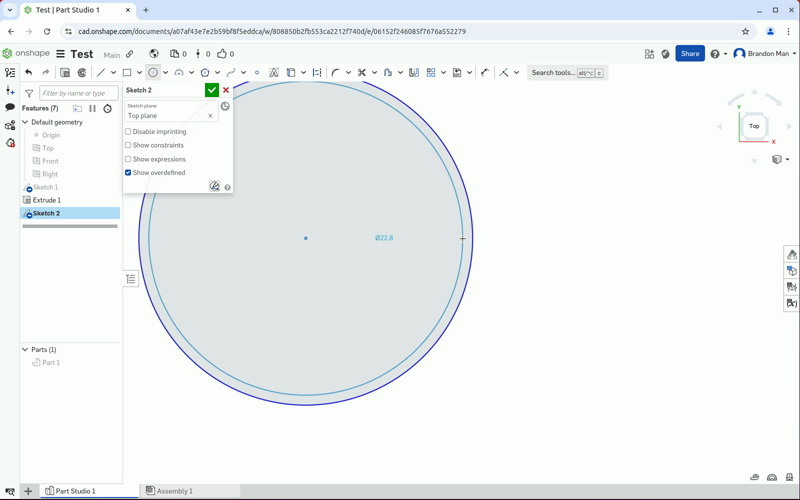
scroll(6)
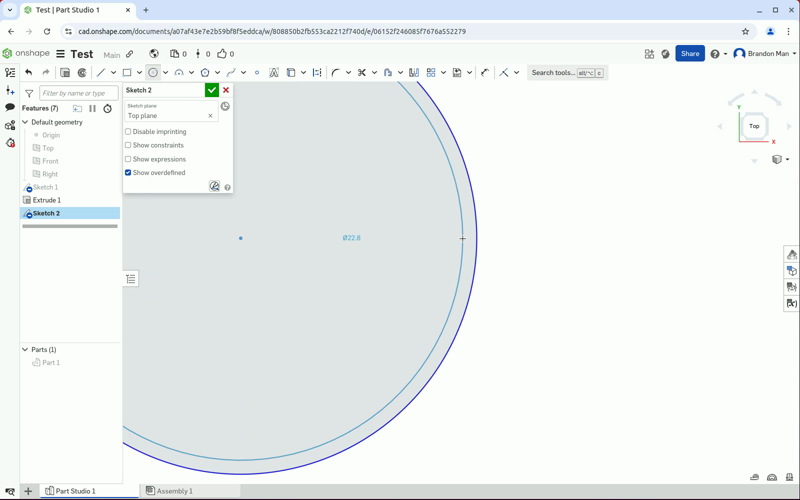
scroll(6)
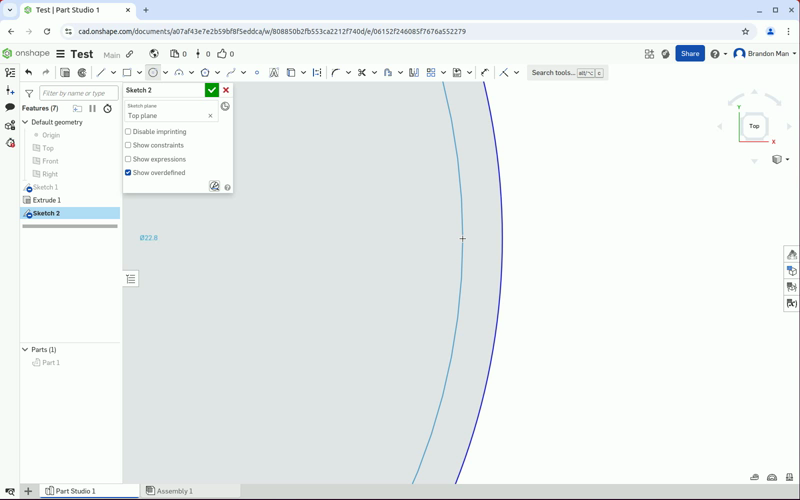
click(462, 238)
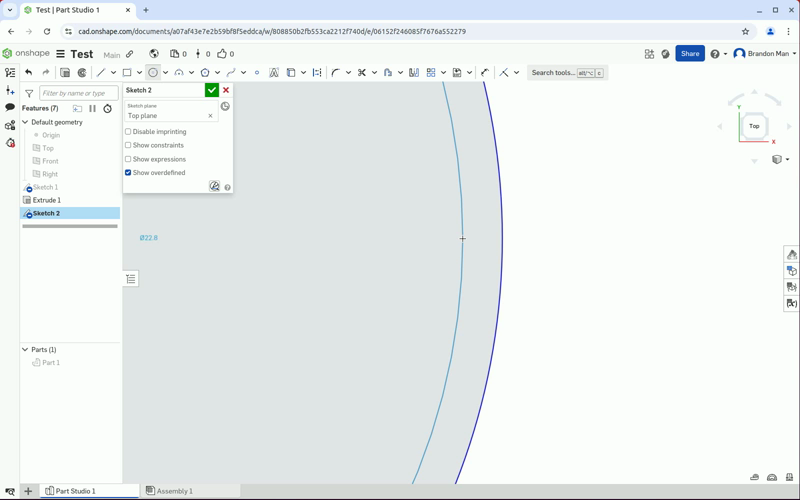
scroll(-6)
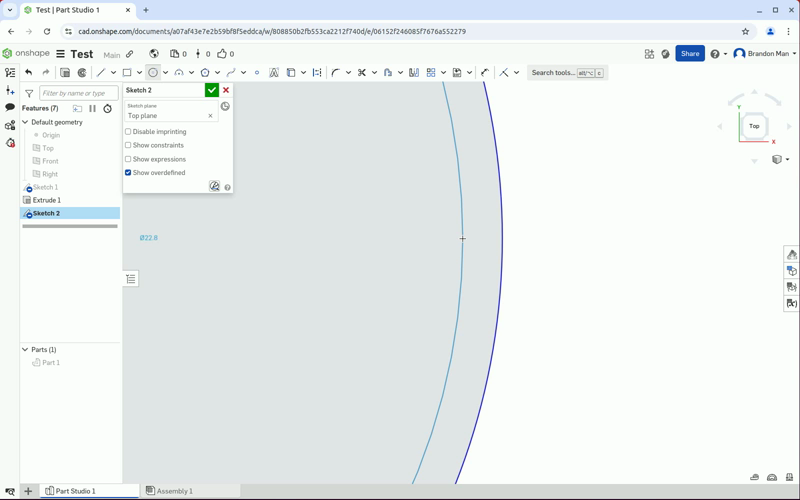
scroll(-6)
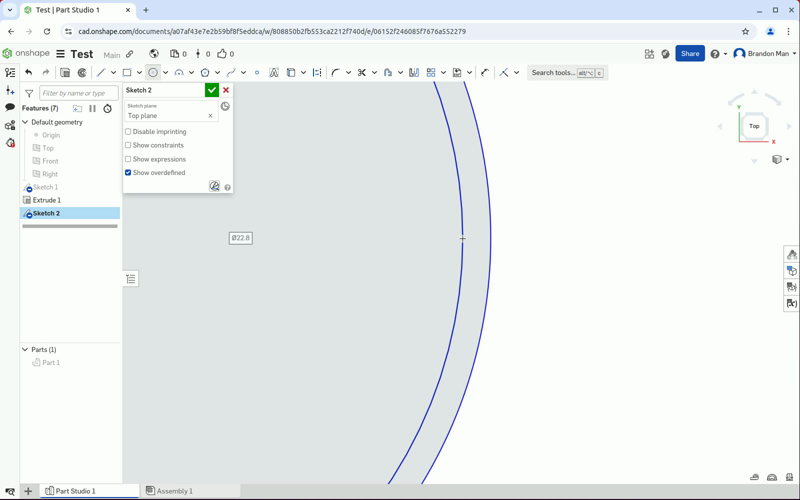
scroll(-6)
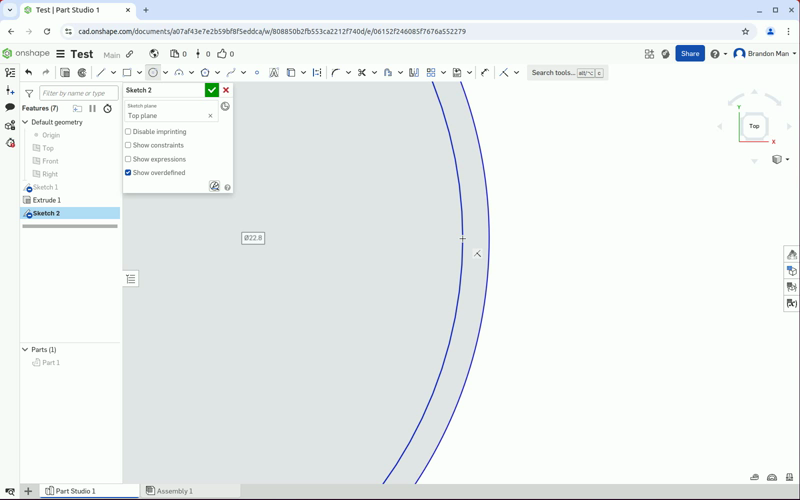
scroll(-6)
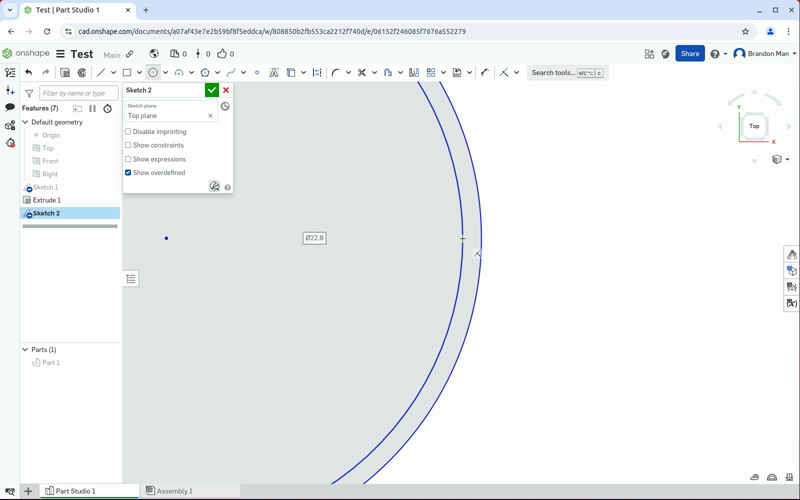
scroll(-6)
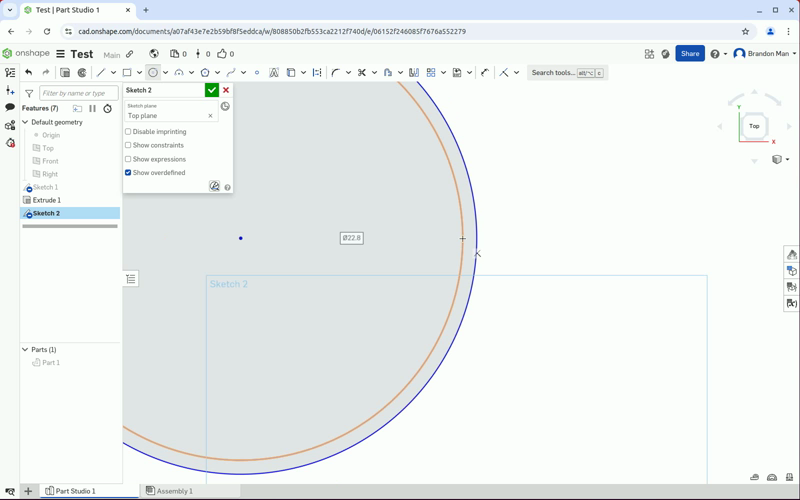
scroll(-6)
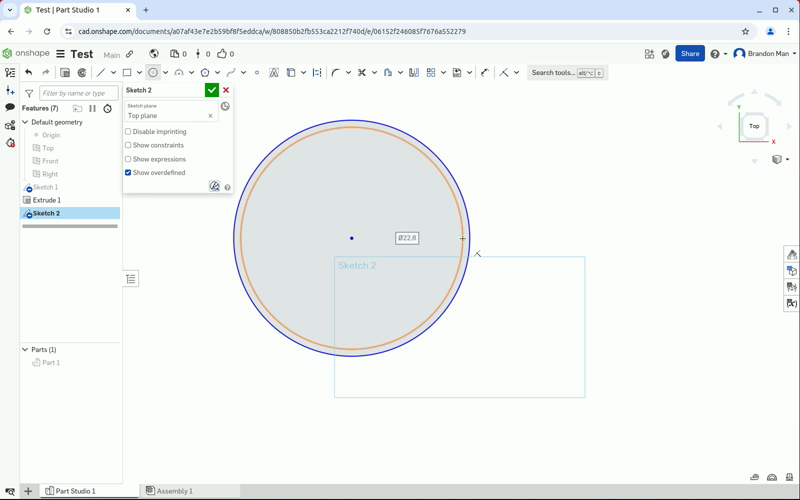
scroll(-6)
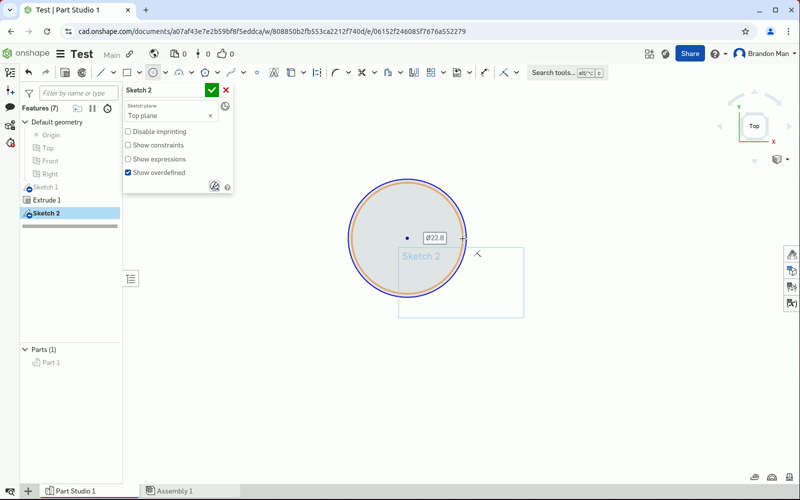
key(esc)
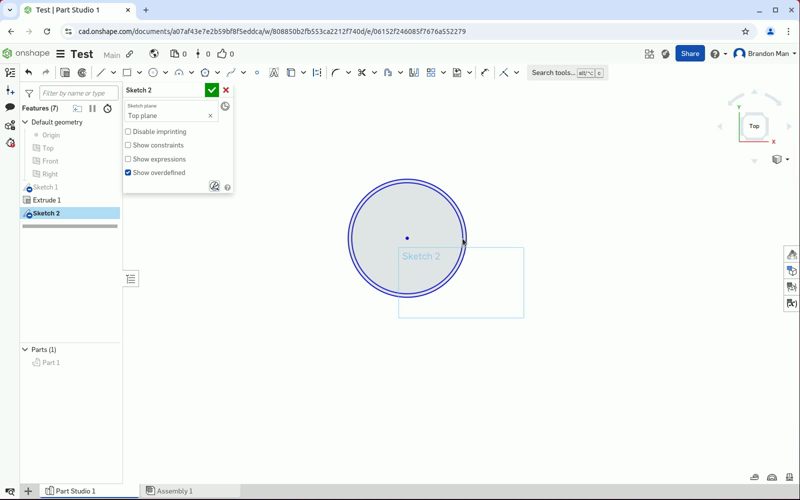
mouse_move(359, 267)
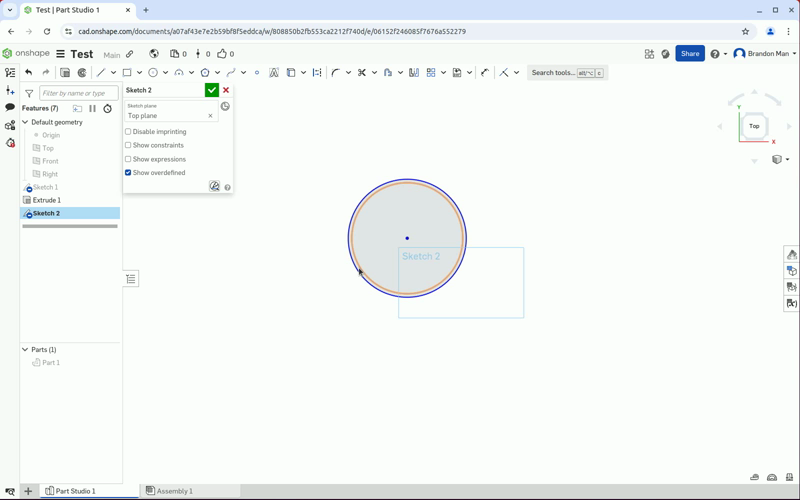
scroll(6)
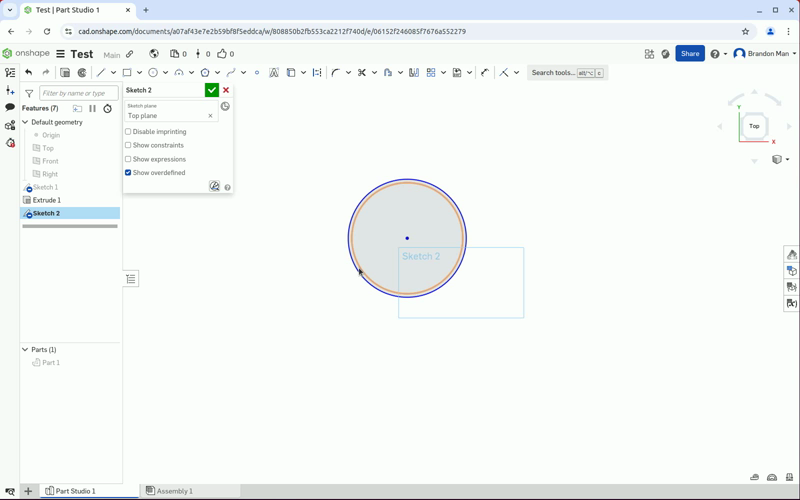
scroll(6)
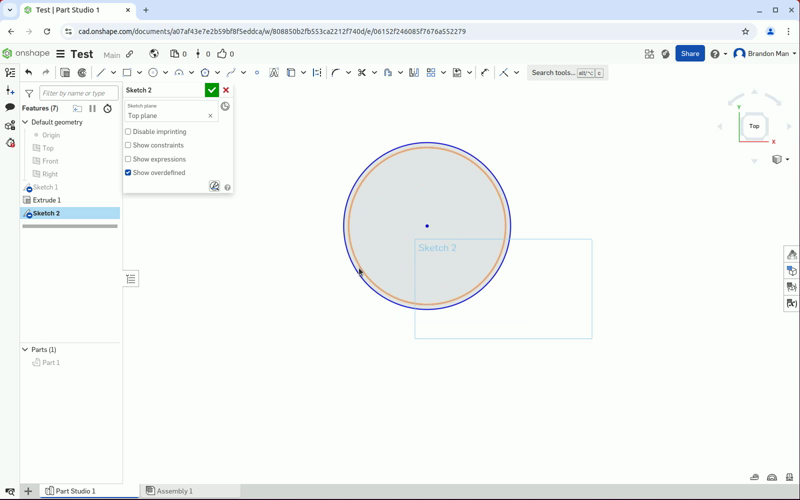
scroll(6)
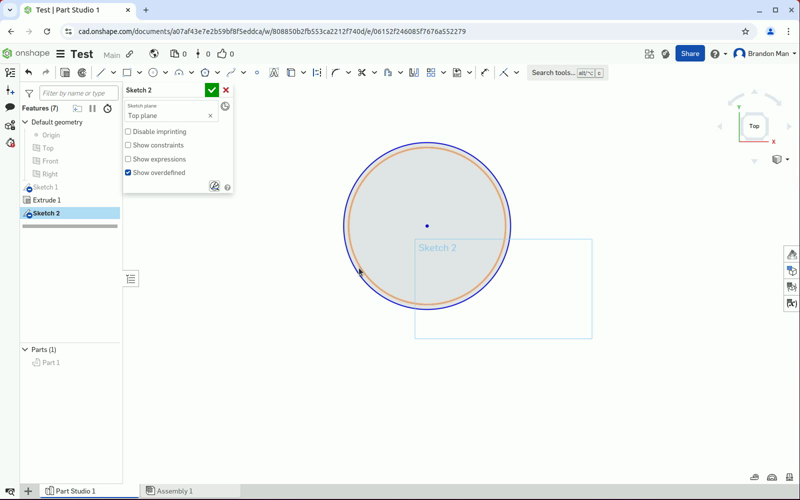
scroll(6)
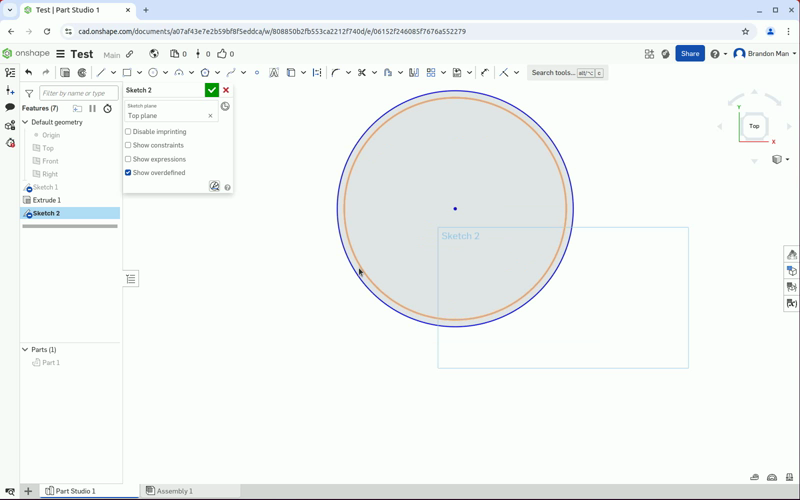
scroll(6)
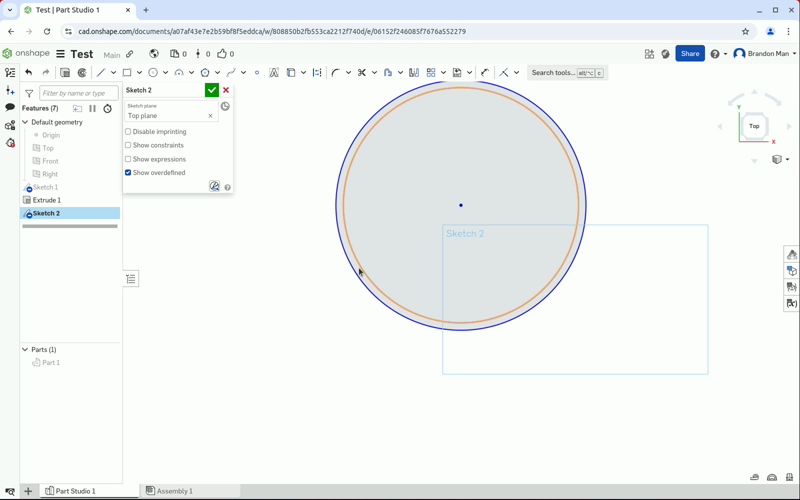
scroll(6)
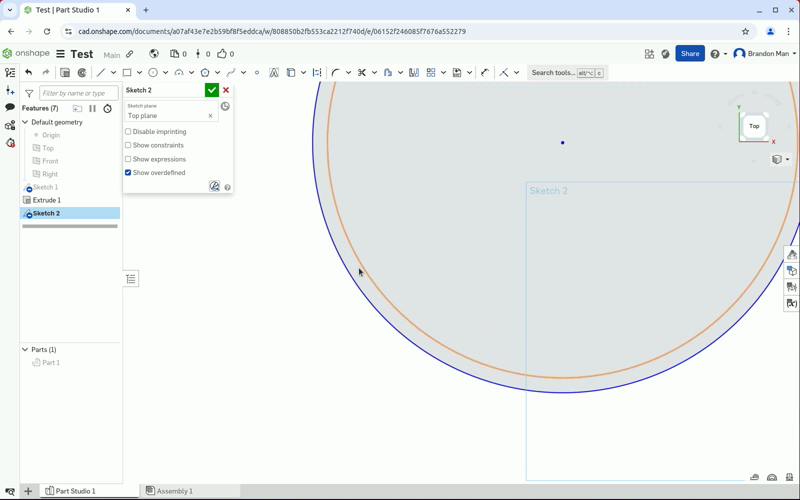
scroll(6)
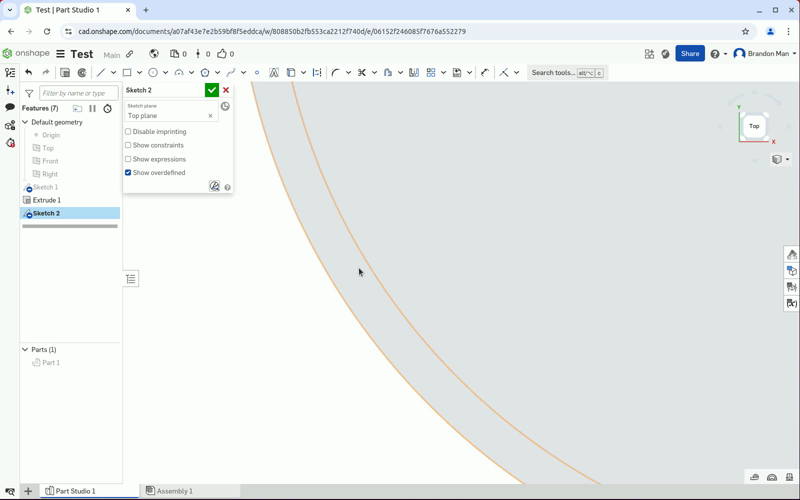
click(359, 267)
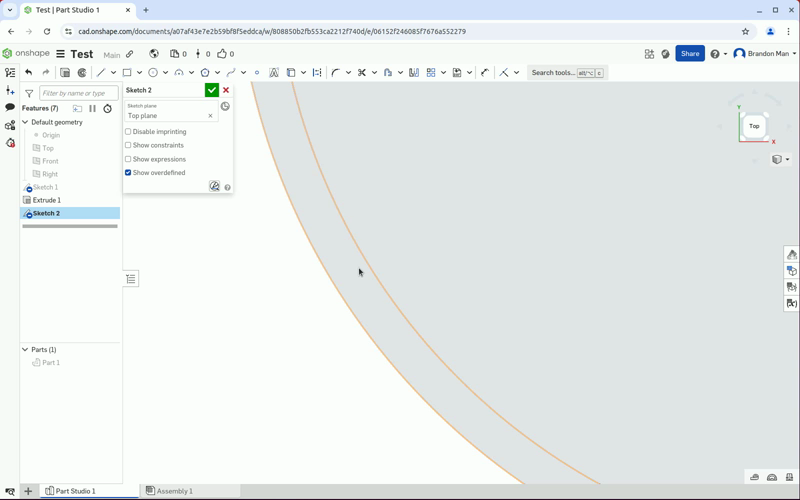
scroll(-6)
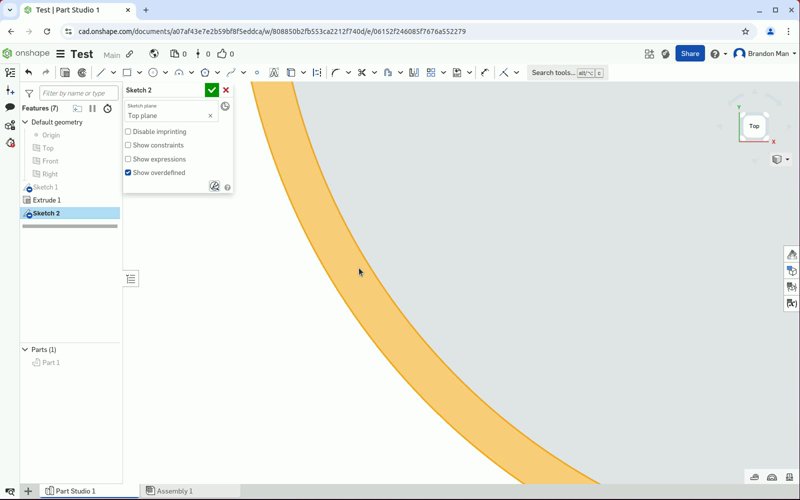
scroll(-6)
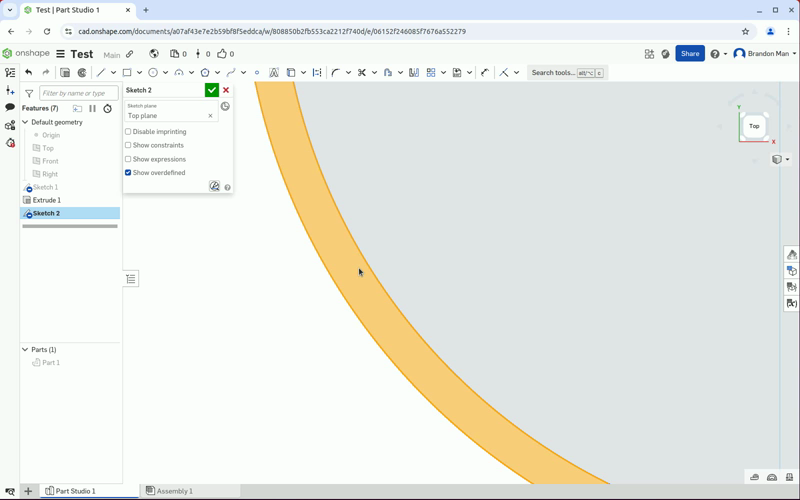
scroll(-6)
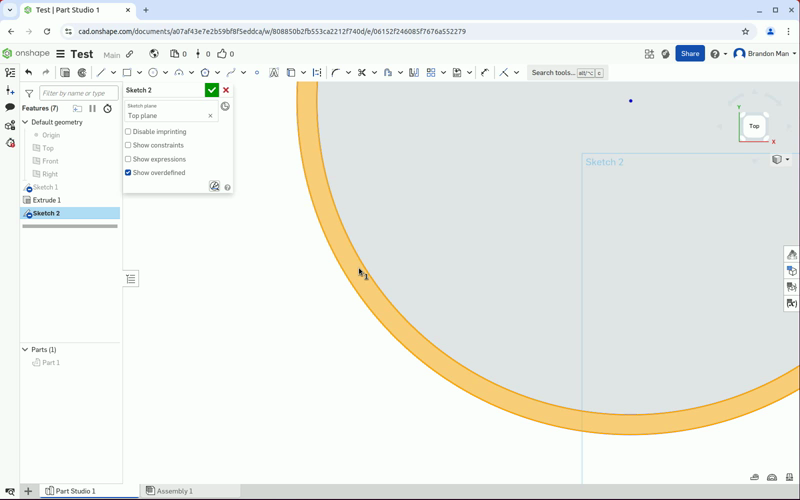
scroll(-6)
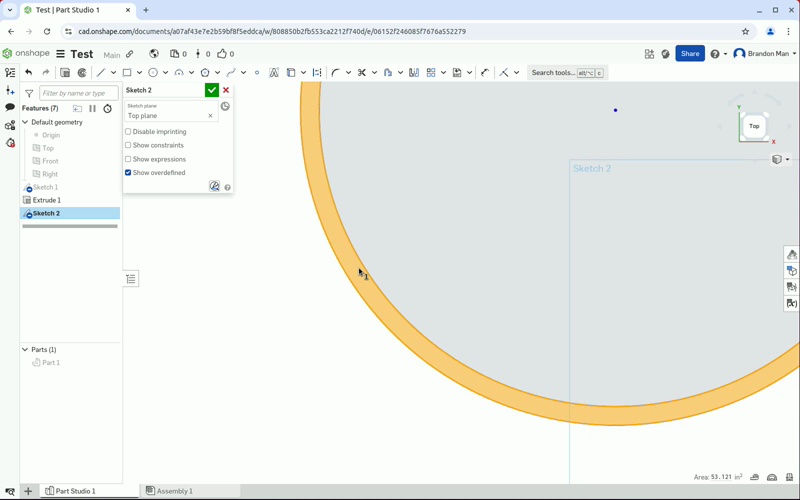
scroll(-6)
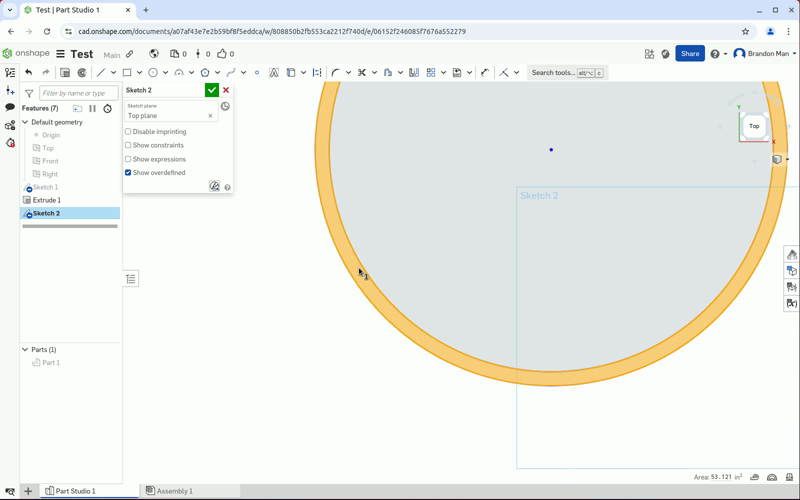
scroll(-6)
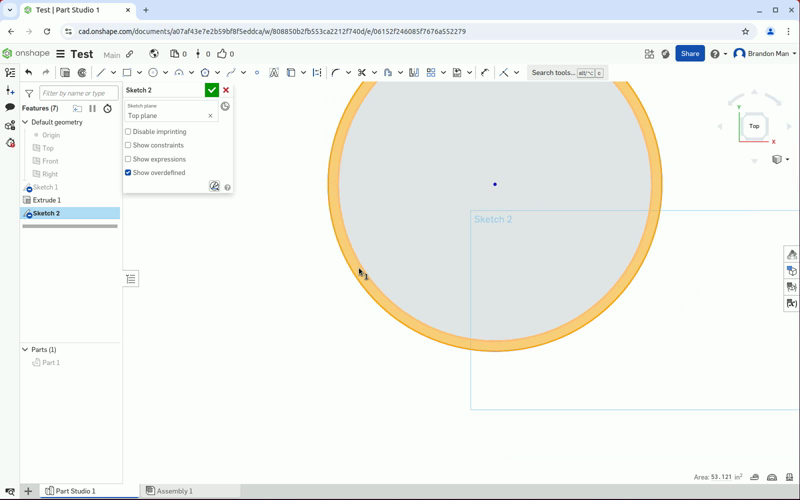
scroll(-6)
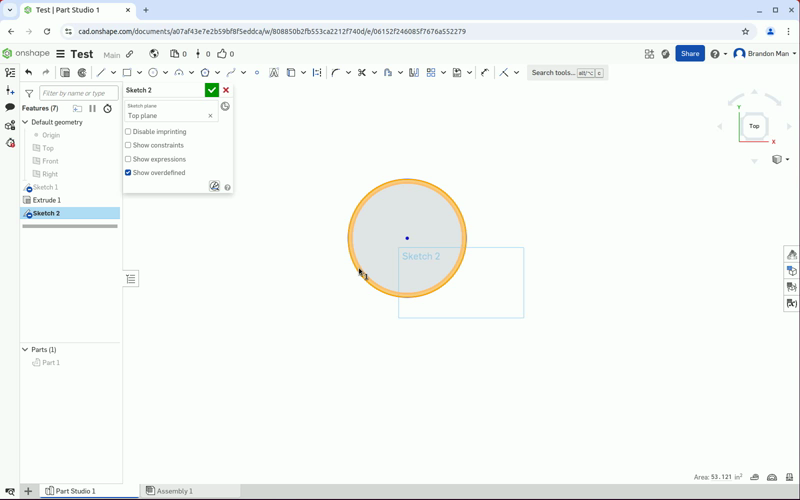
mouse_move(73, 352)
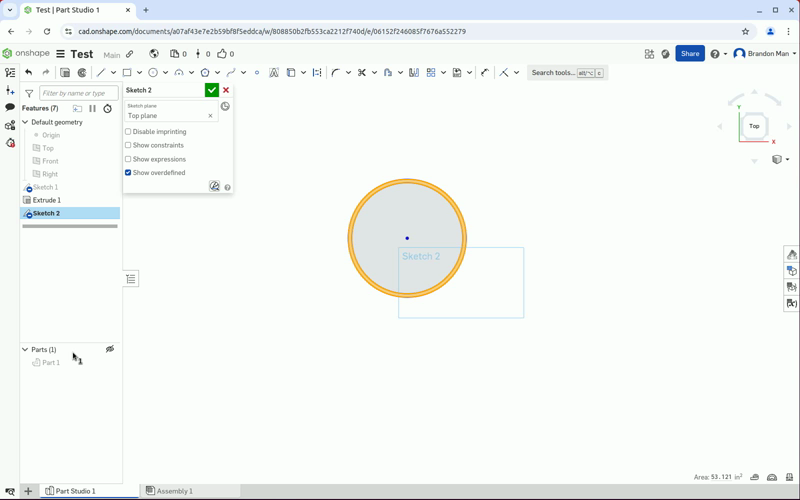
key(shift+y)
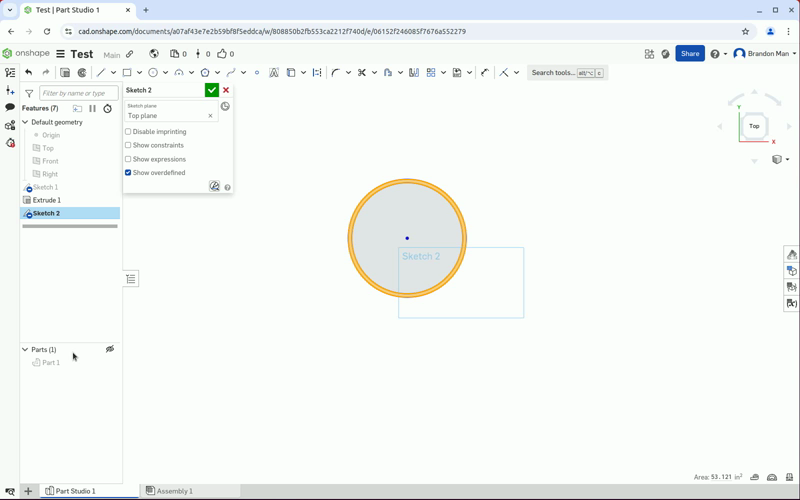
key(shift+e)
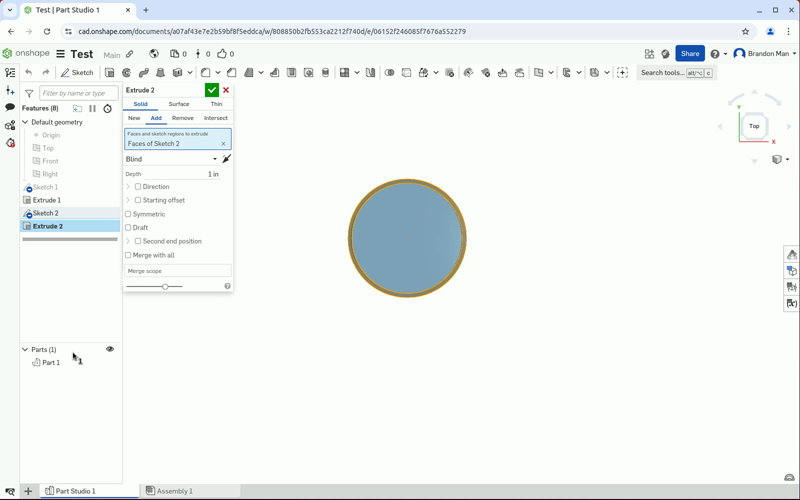
mouse_move(143, 106)
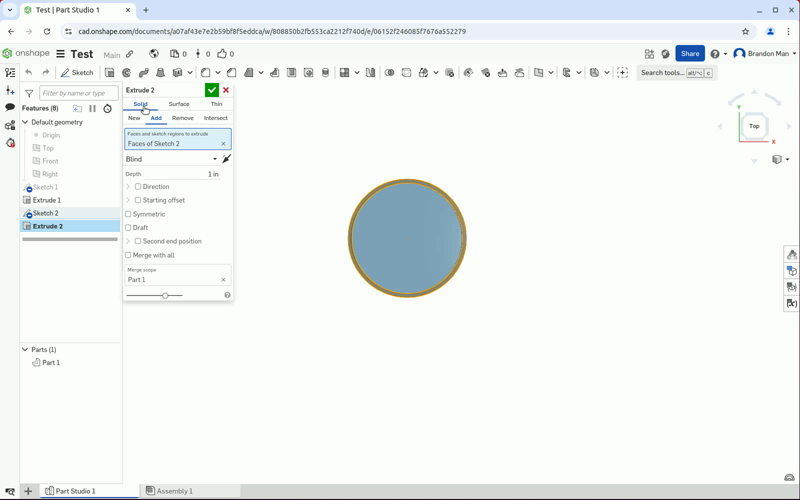
click(143, 106)
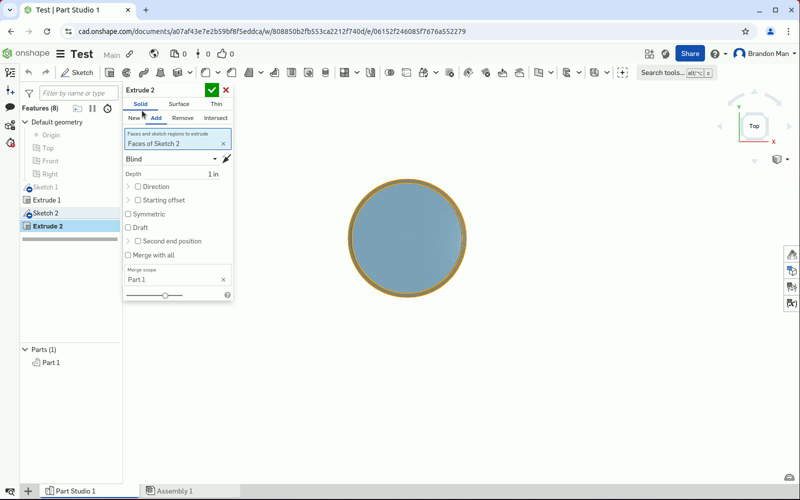
mouse_move(137, 120)
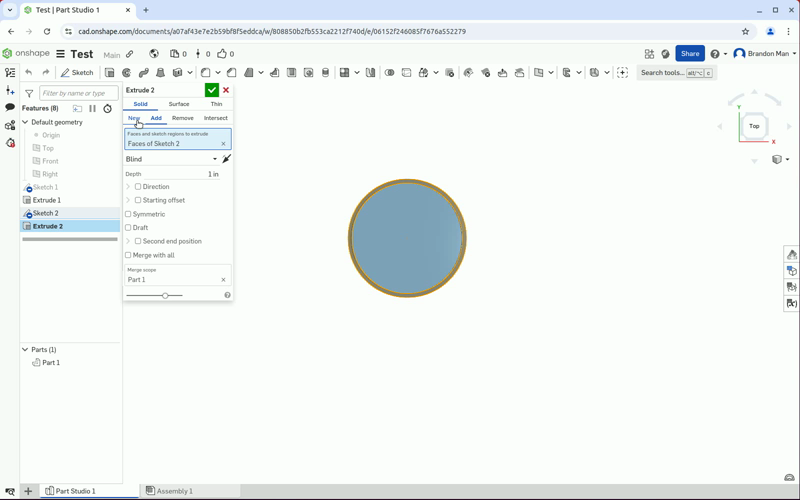
click(137, 120)
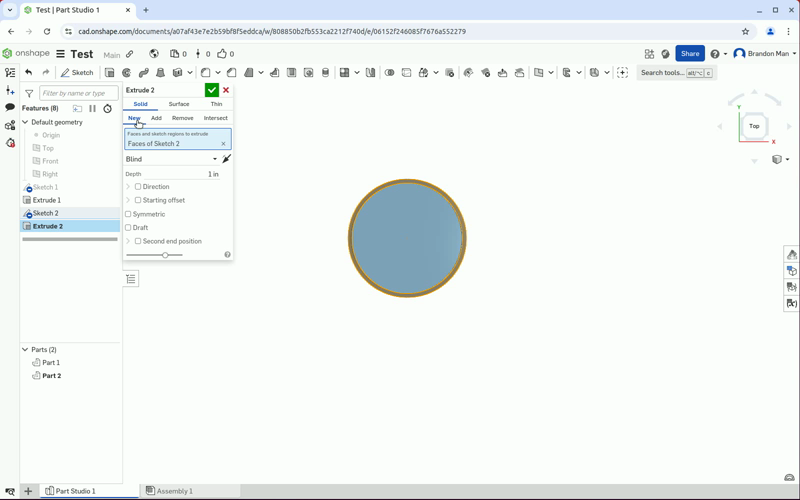
key(tab, 4)
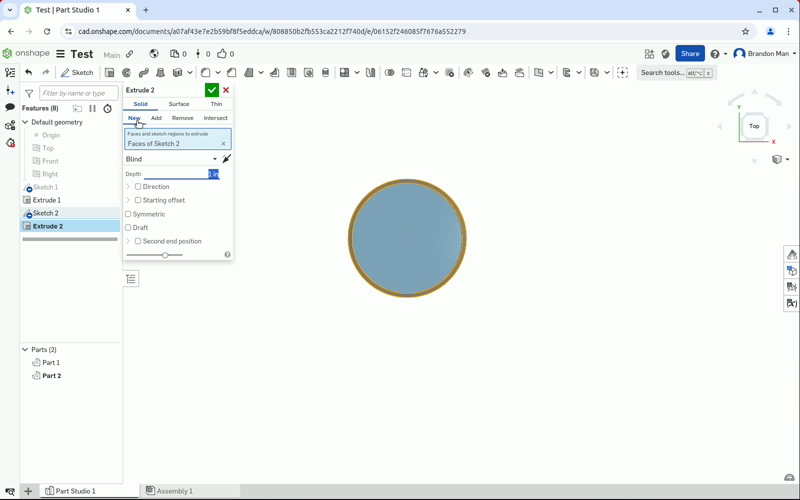
text(18.053)
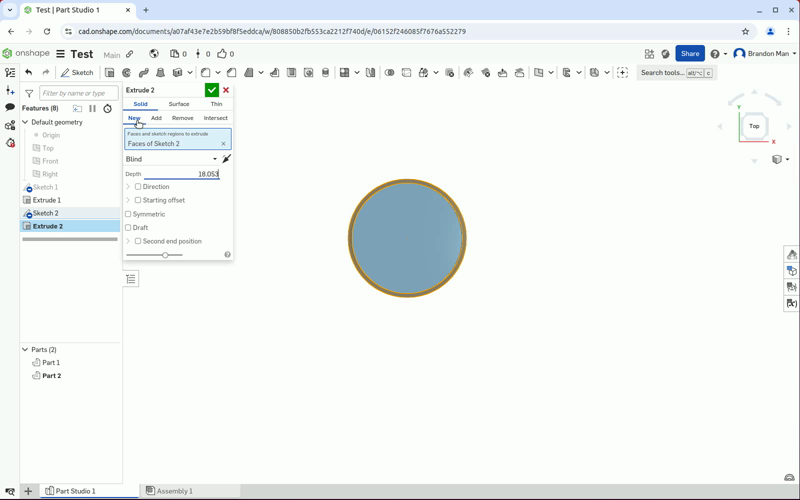
key(enter)
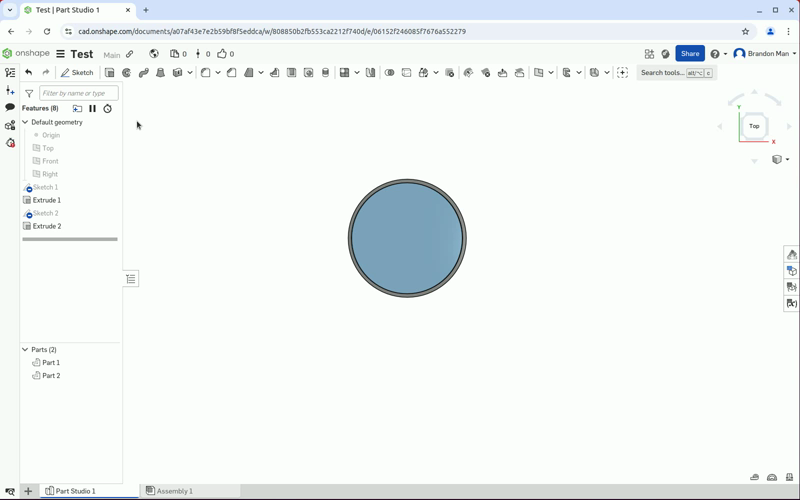
key(shift+h)
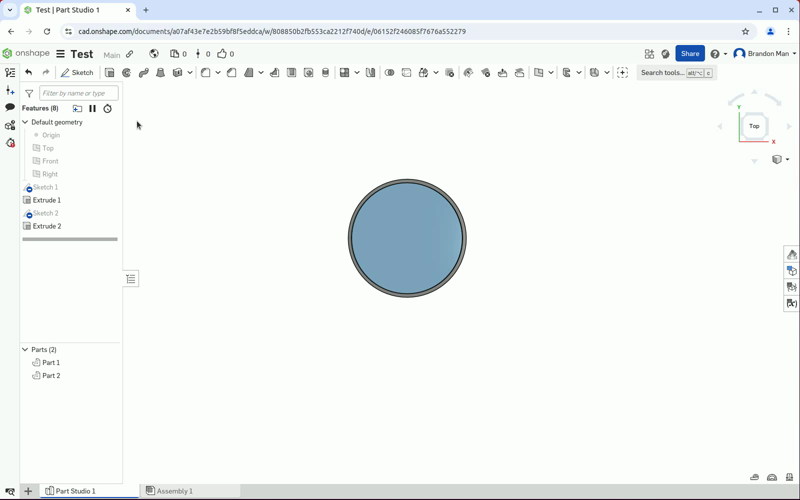
key(shift+h)
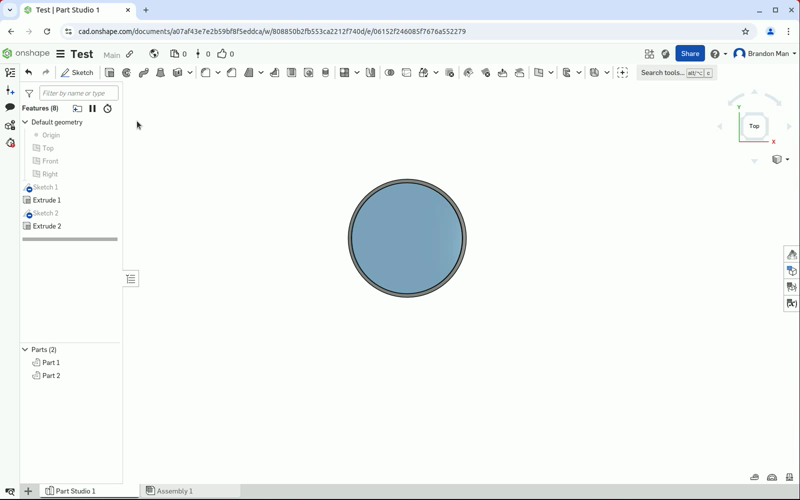
mouse_move(73, 189)
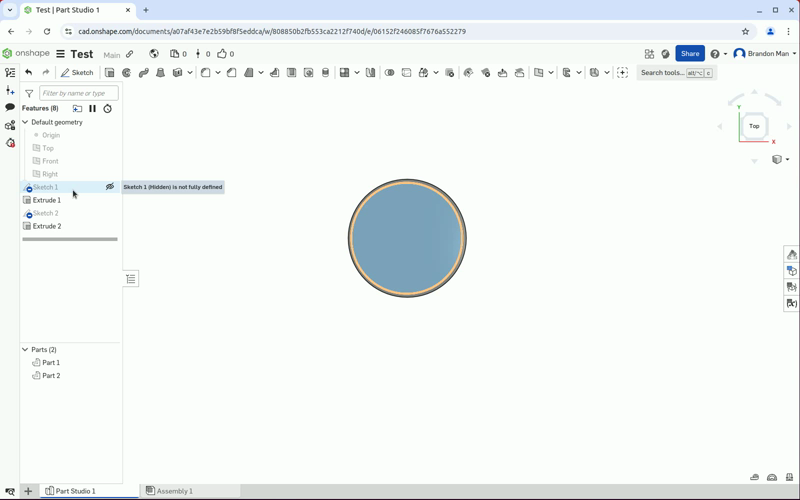
click(73, 189)
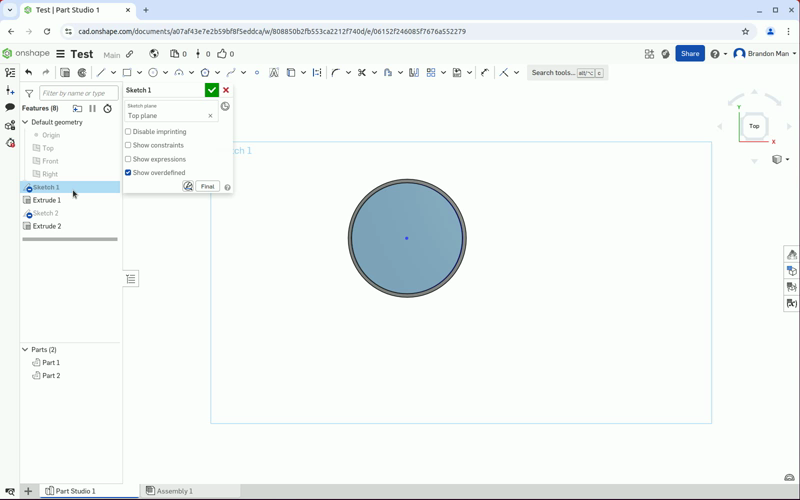
mouse_move(229, 92)
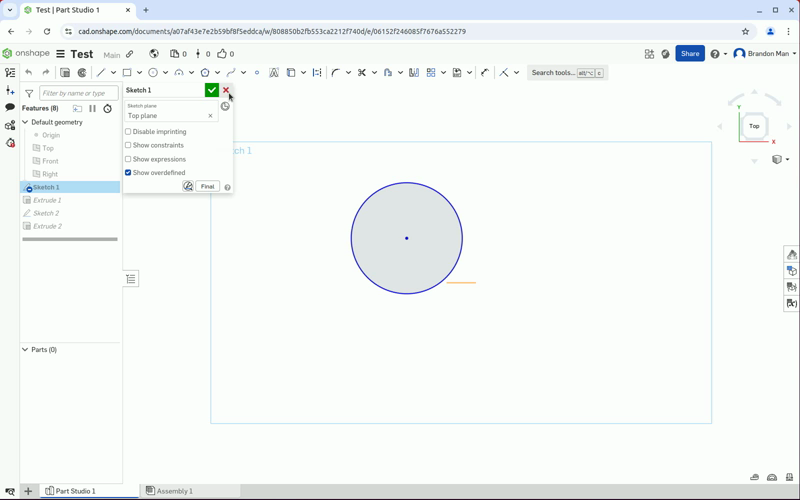
click(229, 92)
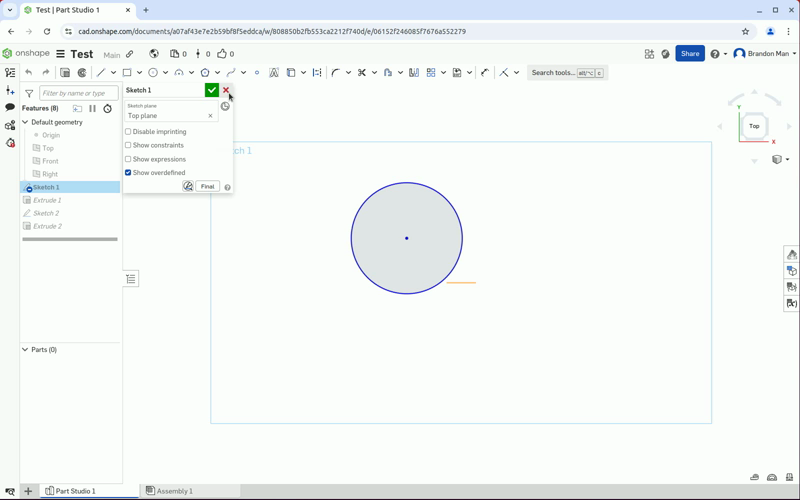
key(shift+s)
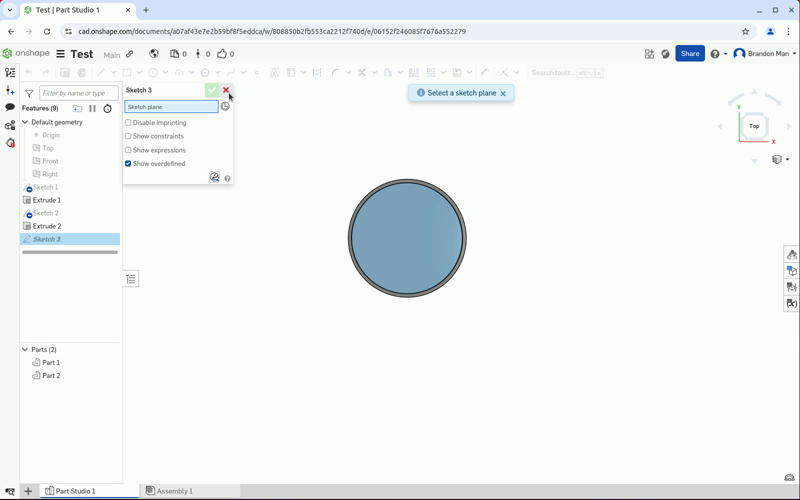
mouse_move(73, 150)
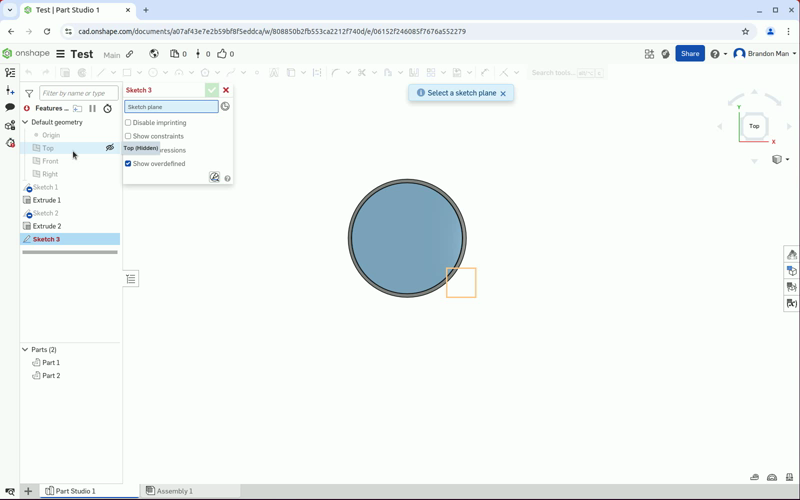
click(73, 150)
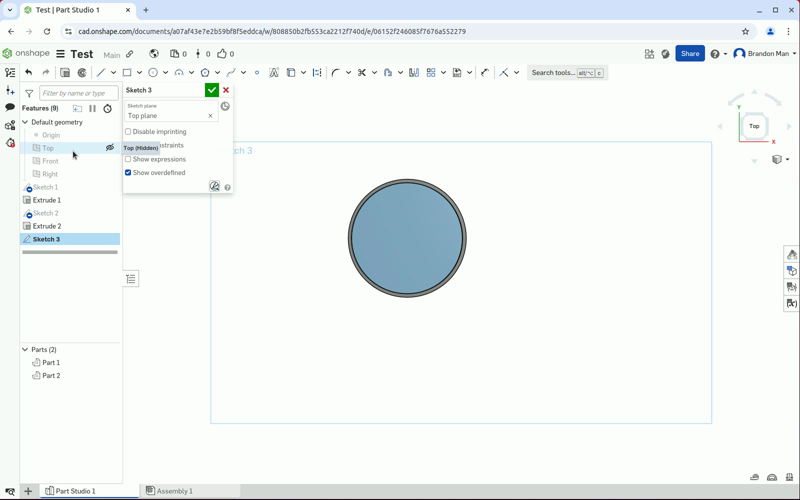
mouse_move(73, 352)
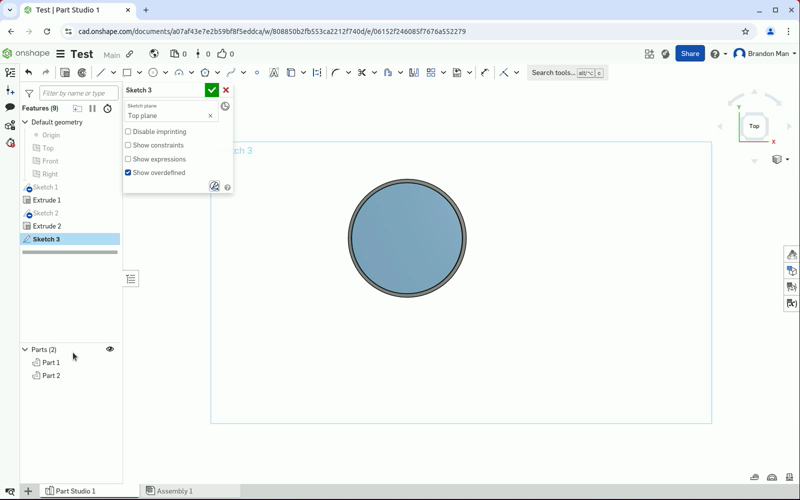
key(y)
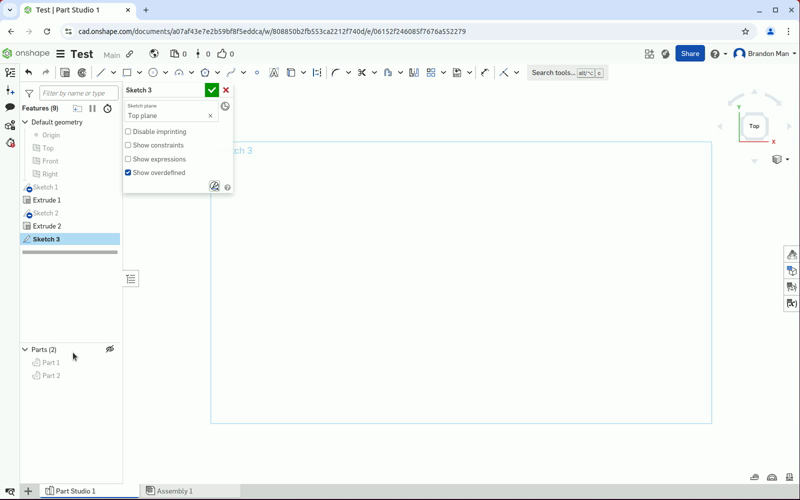
key(c)
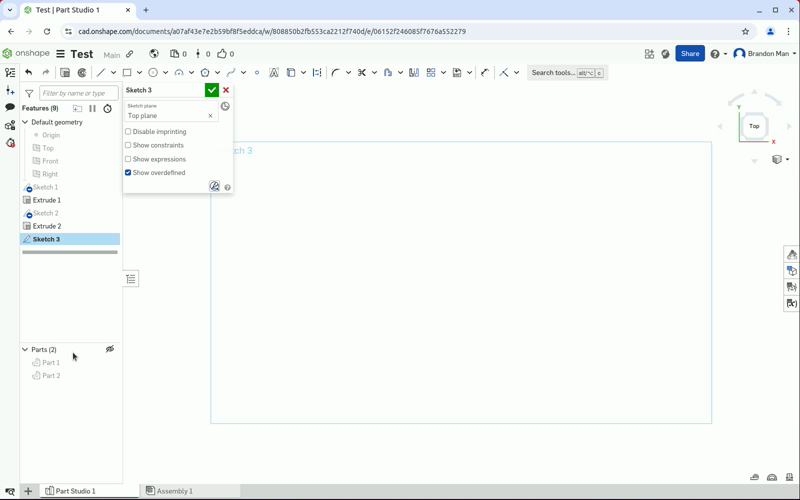
key_down(shift)
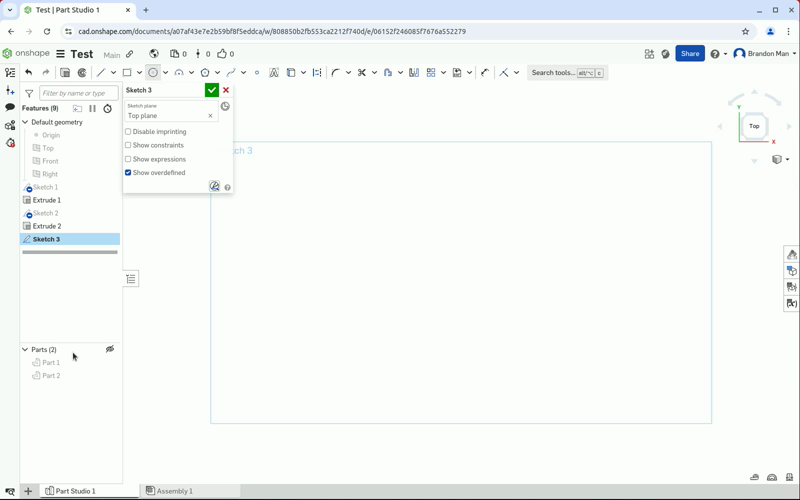
mouse_move(406, 238)
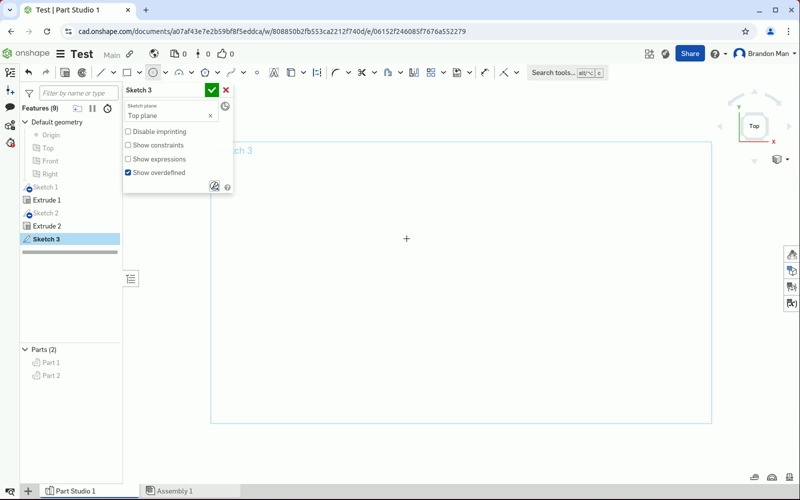
click(406, 238)
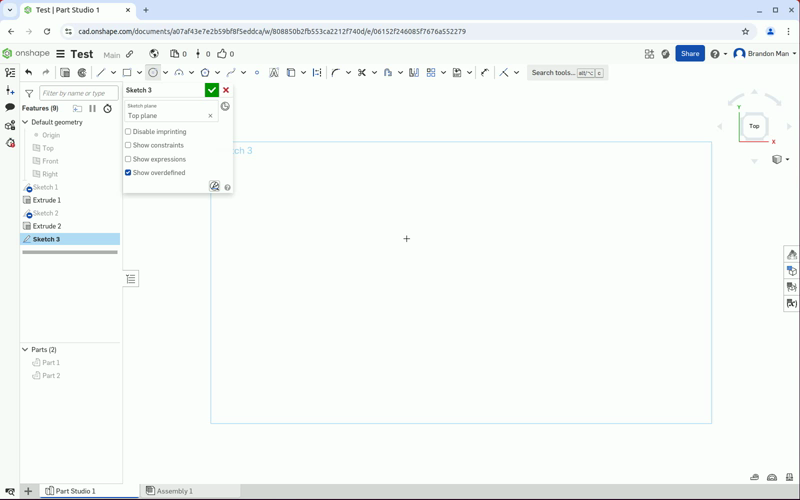
key_up(shift)
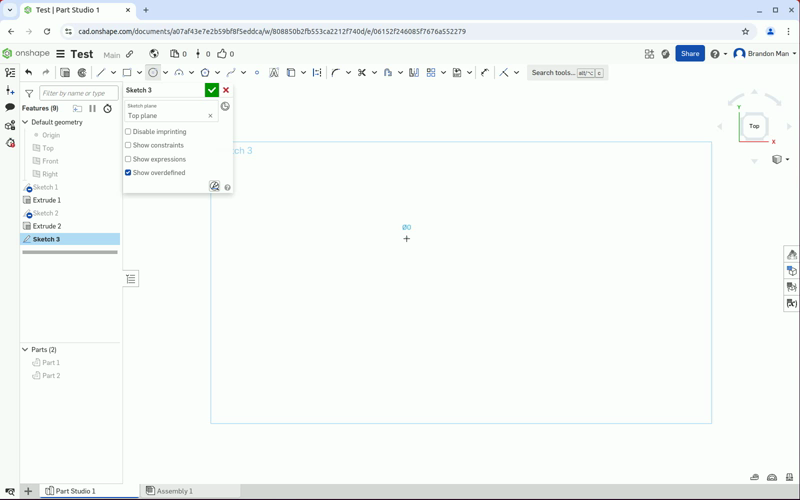
mouse_move(462, 238)
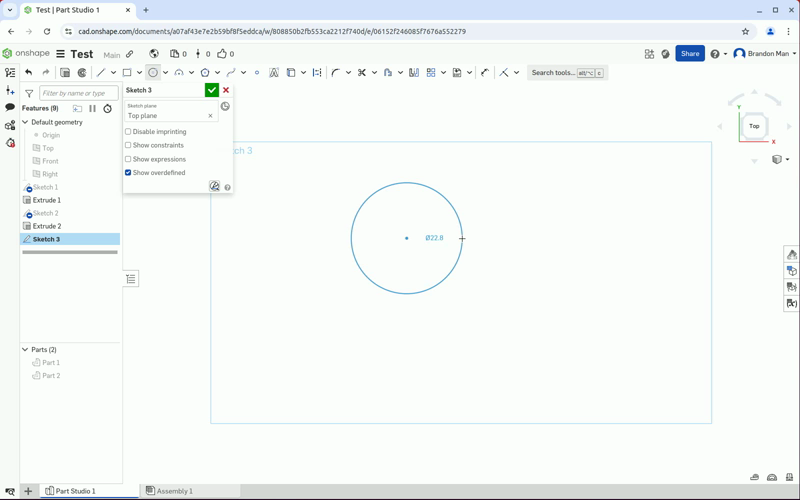
click(462, 238)
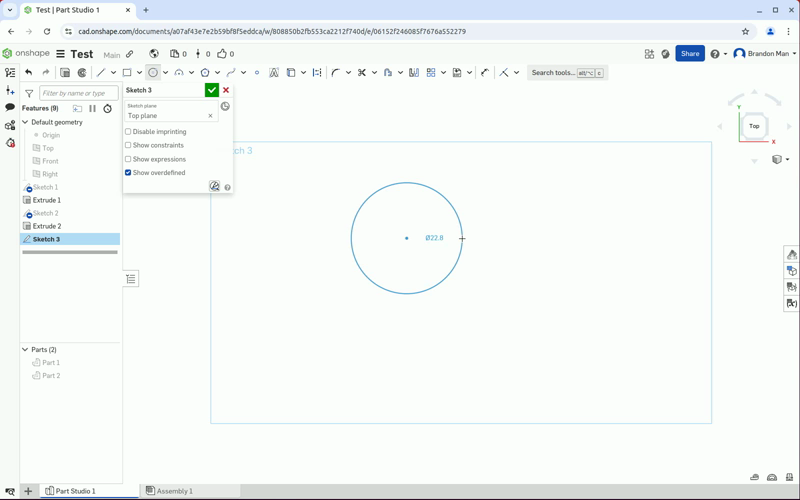
key(esc)
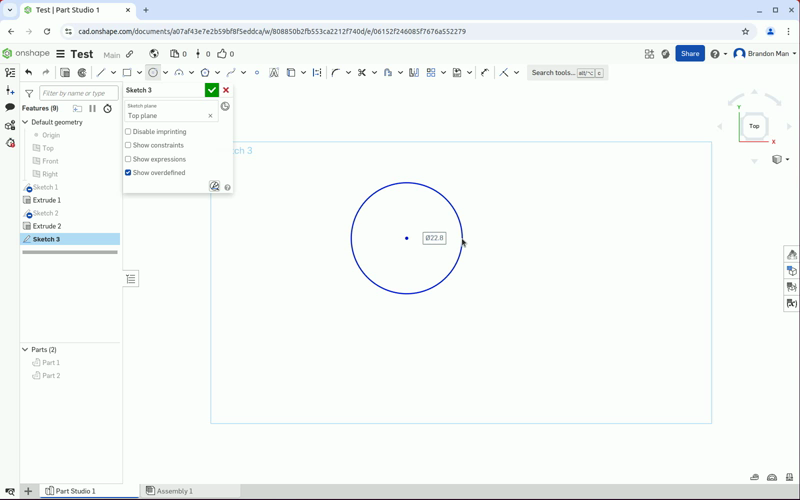
mouse_move(430, 252)
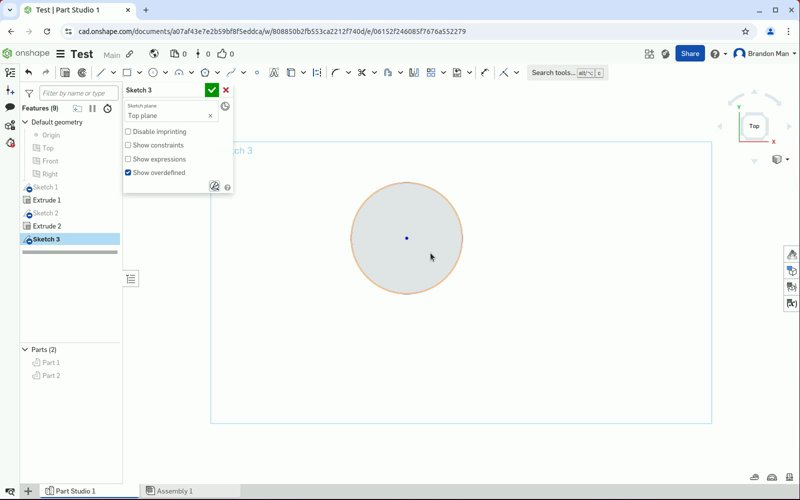
click(430, 252)
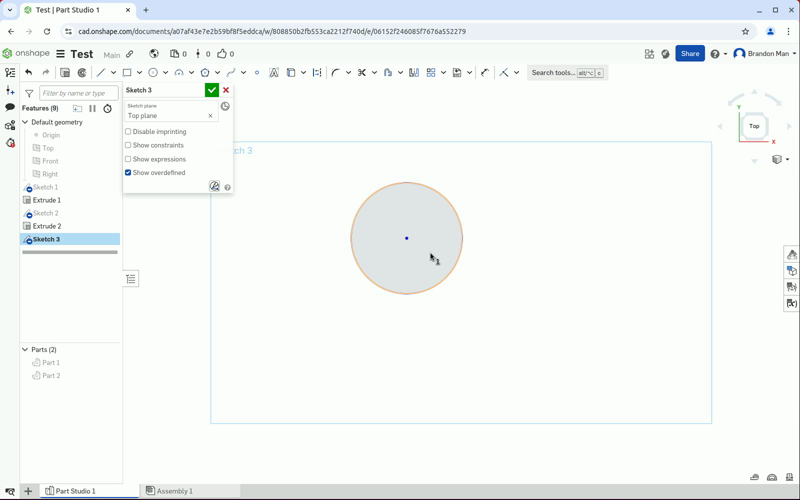
mouse_move(73, 352)
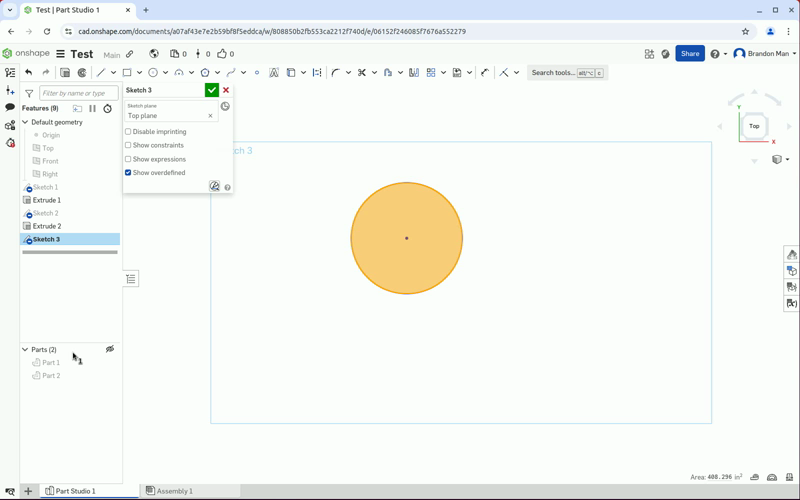
key(shift+y)
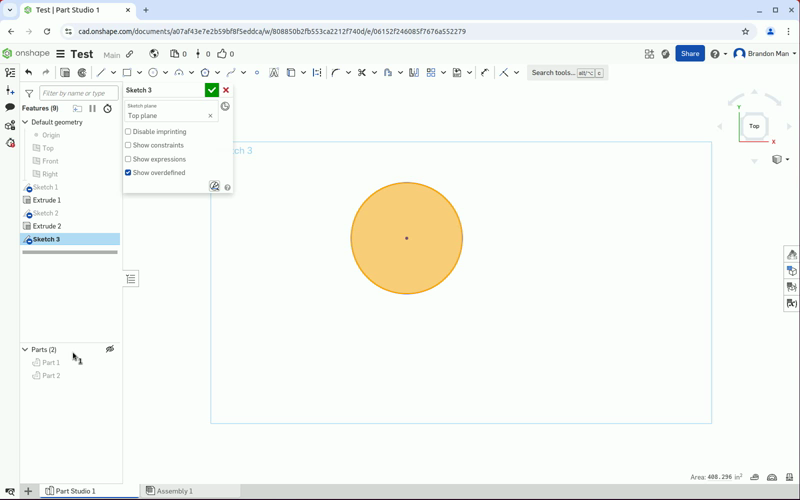
key(shift+e)
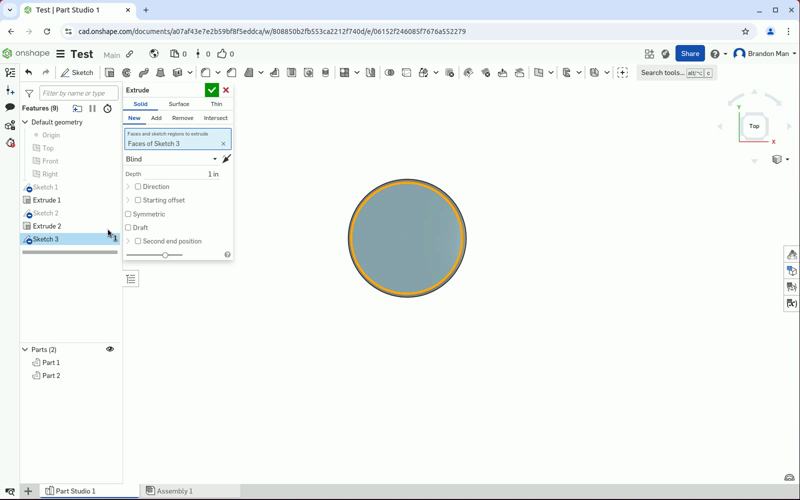
mouse_move(143, 106)
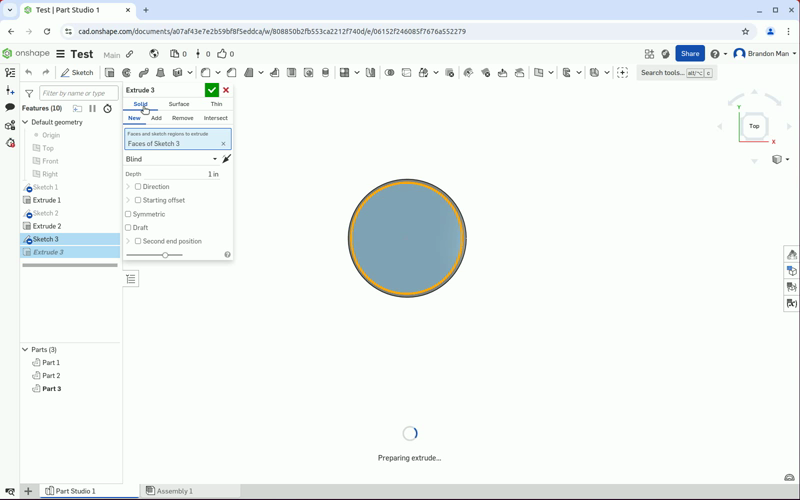
click(143, 106)
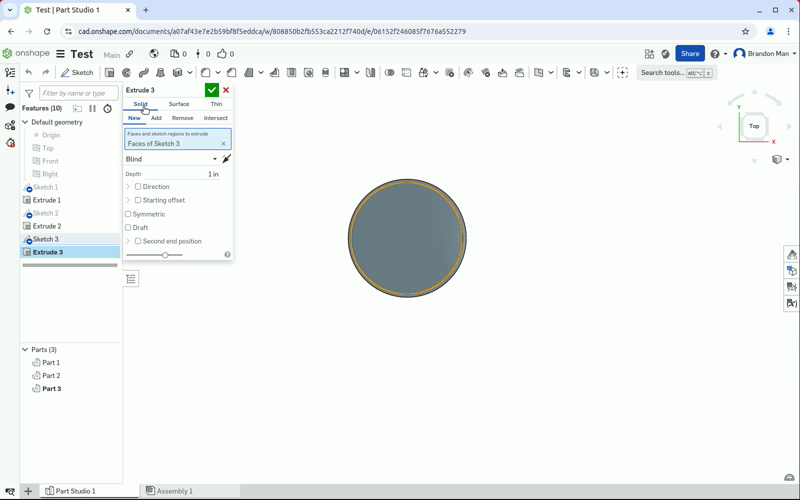
mouse_move(186, 120)
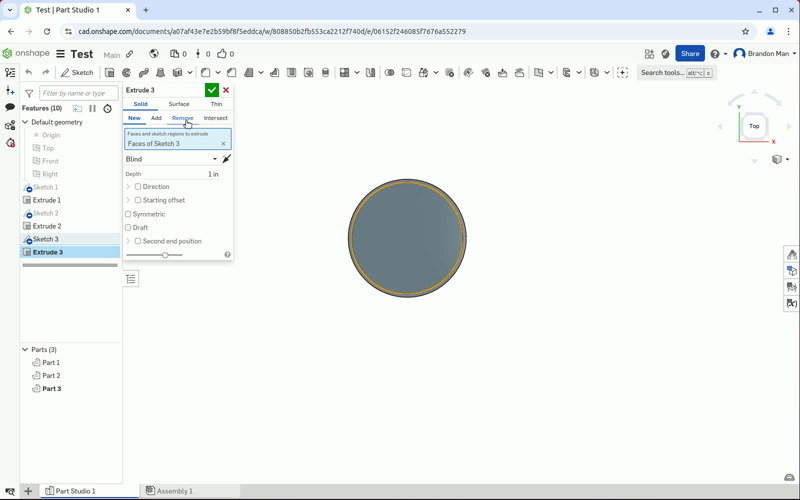
click(186, 120)
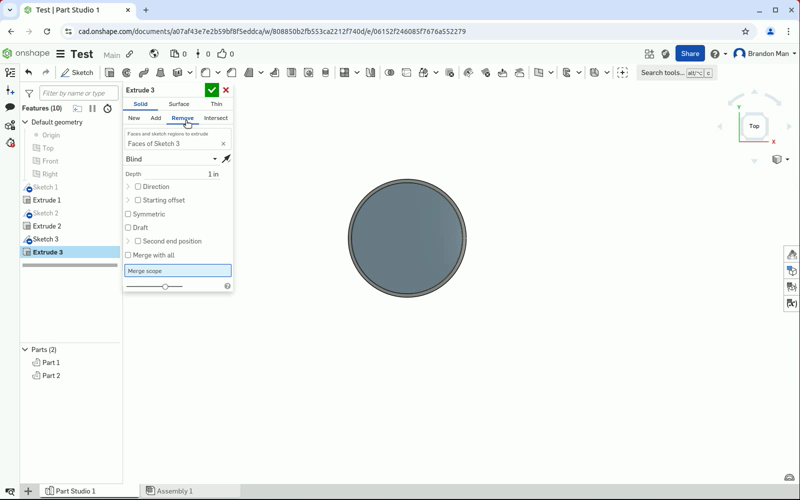
key(tab, 4)
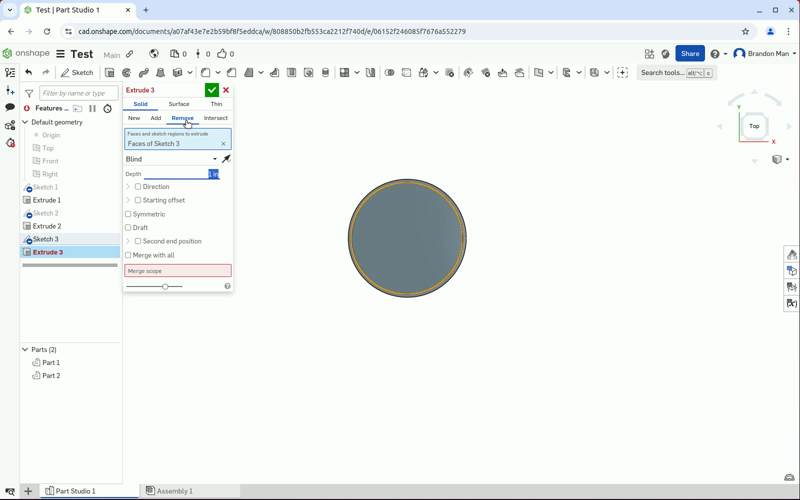
text(-16.609)
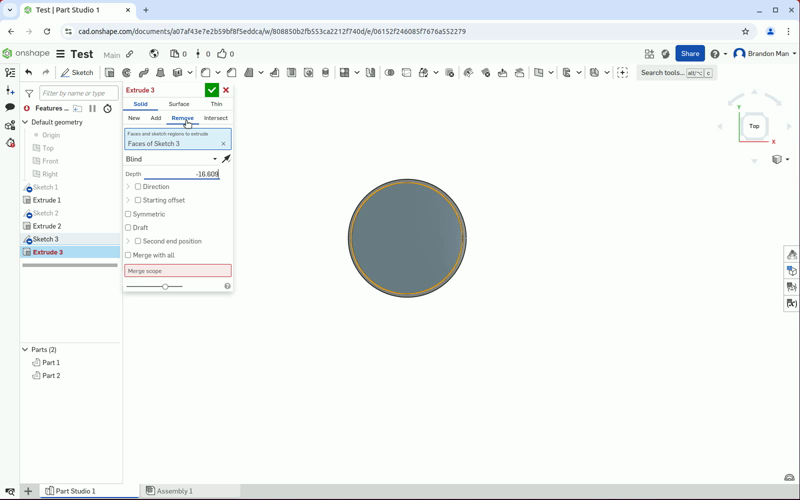
key(tab, 6)
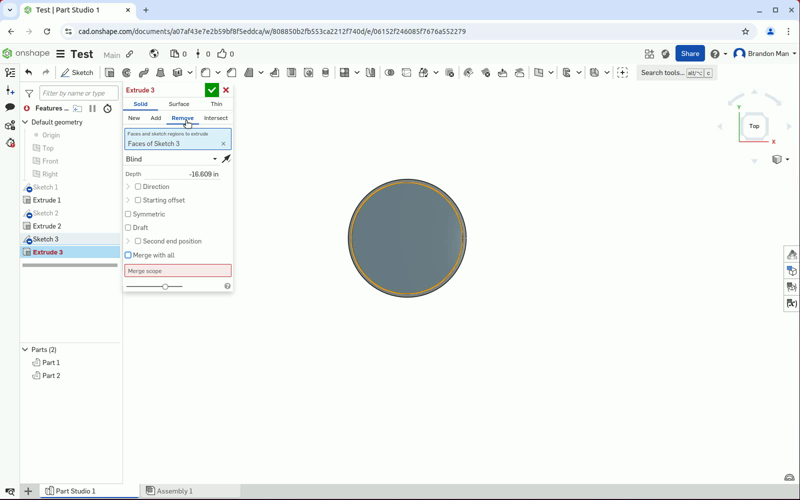
key(space)
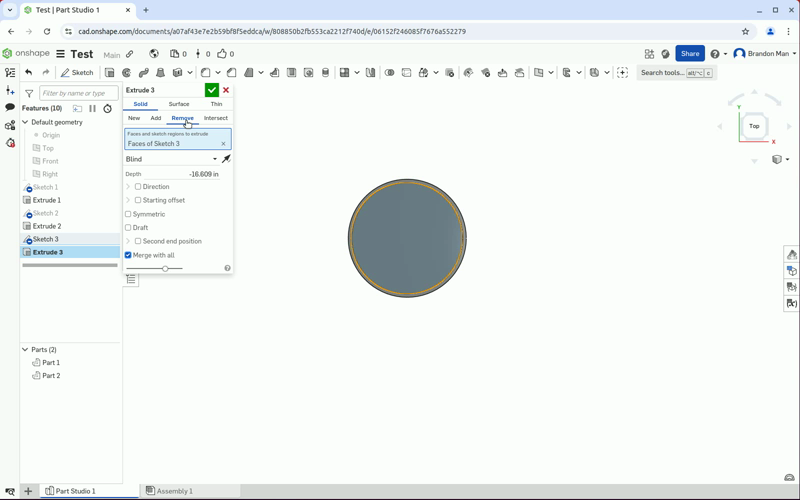
key(enter)
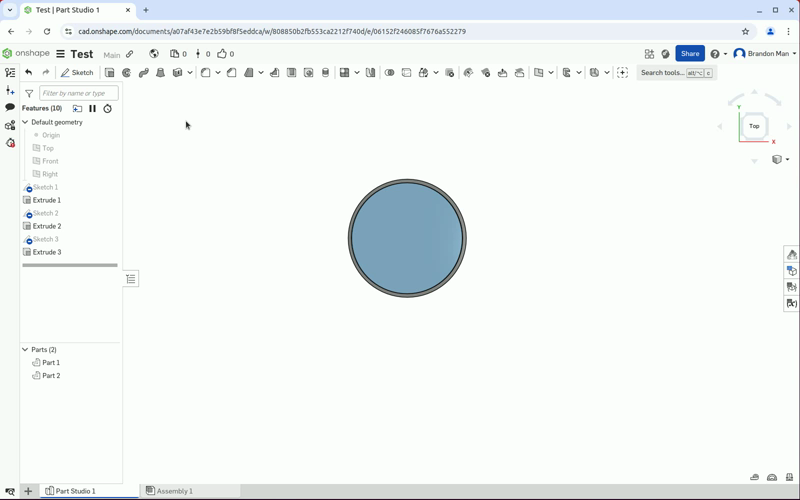
key(shift+h)
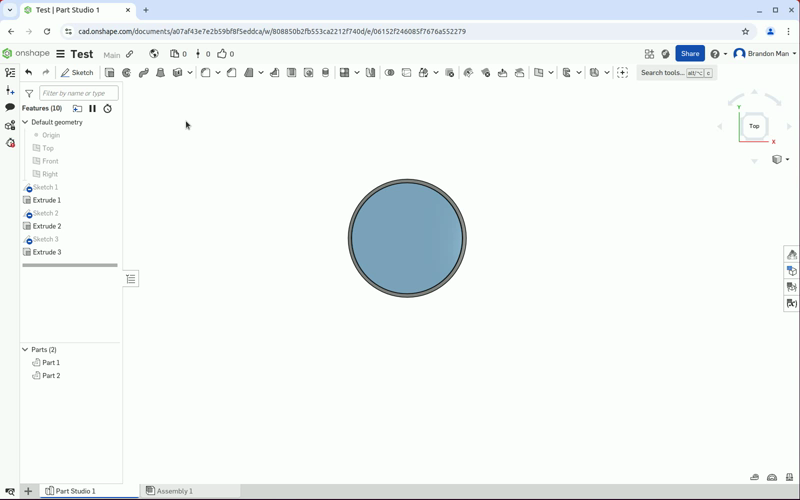
key(shift+h)
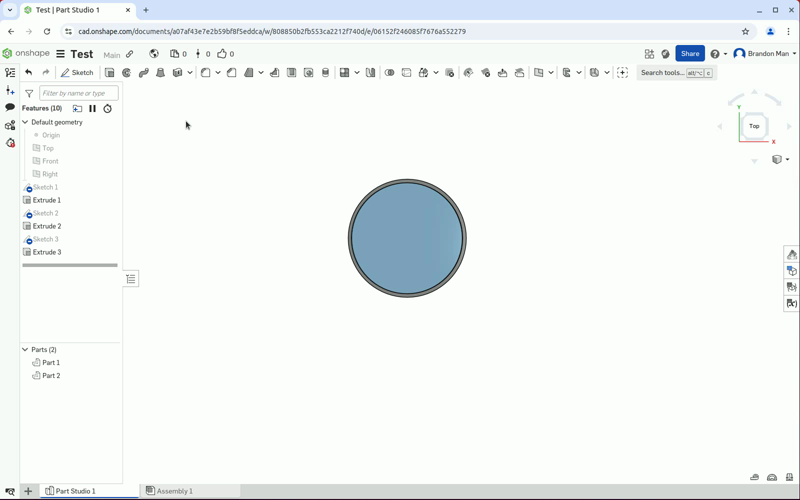
key(shift+7)
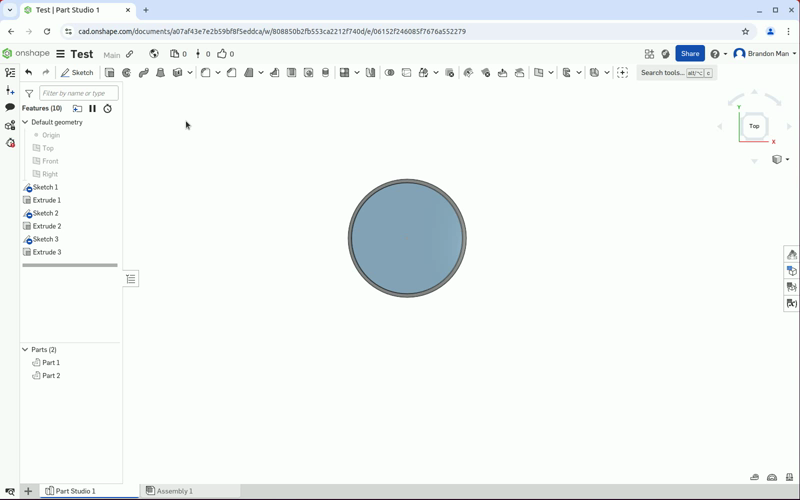
key(up, 3)
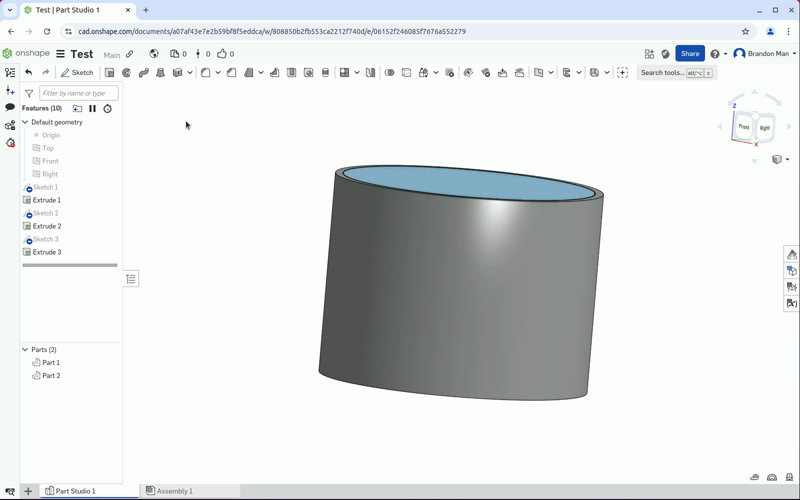
key(left, 3)
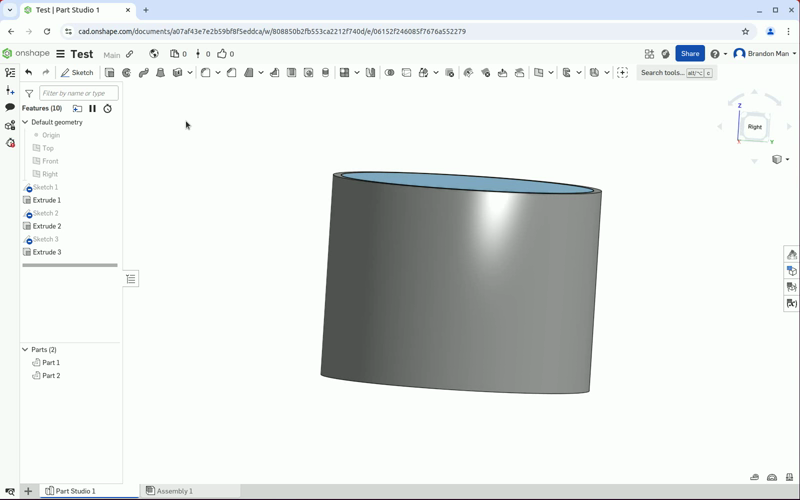
key(right, 3)
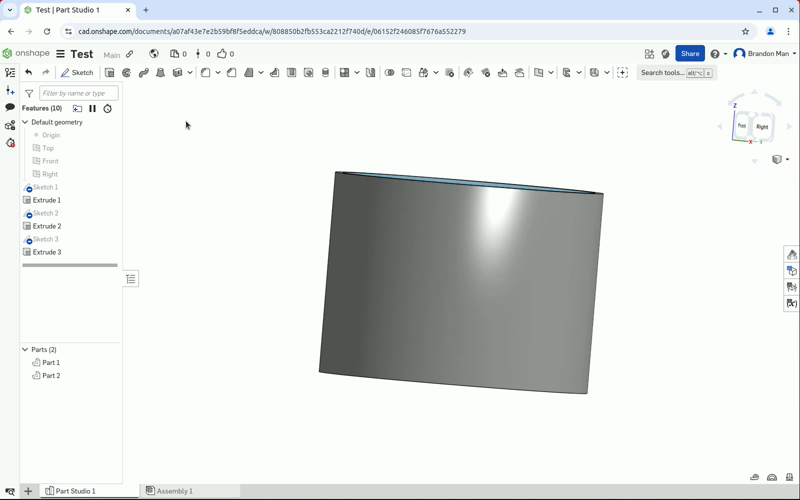
key(down, 3)
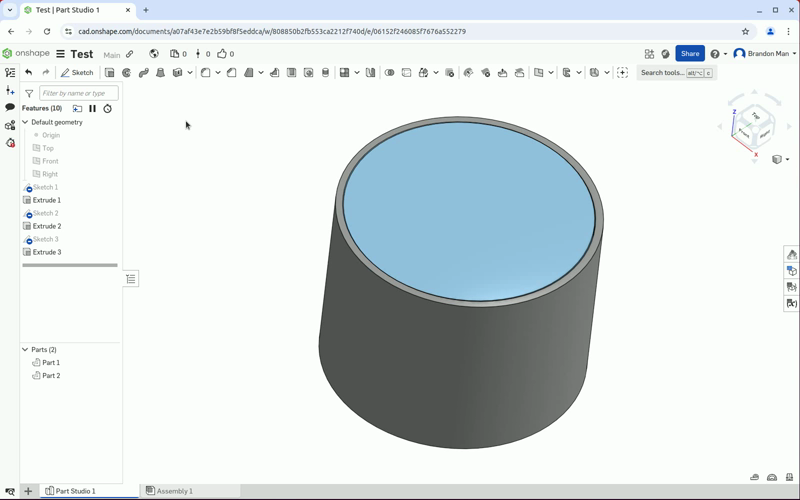
mouse_move(73, 189)
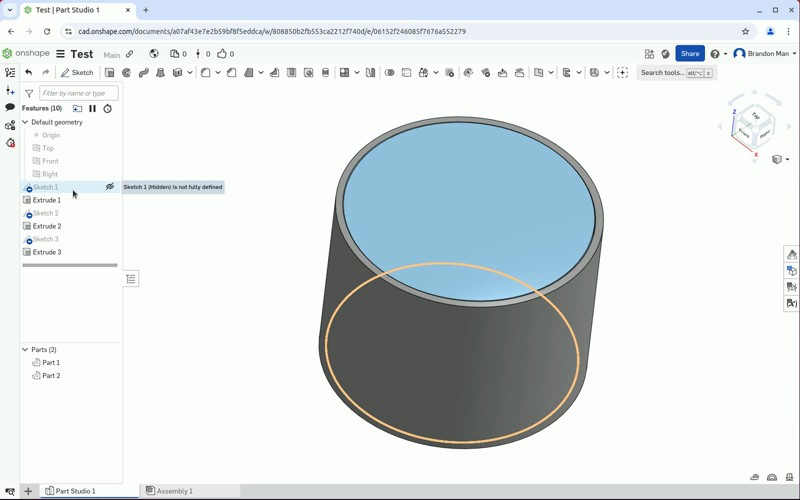
click(73, 189)